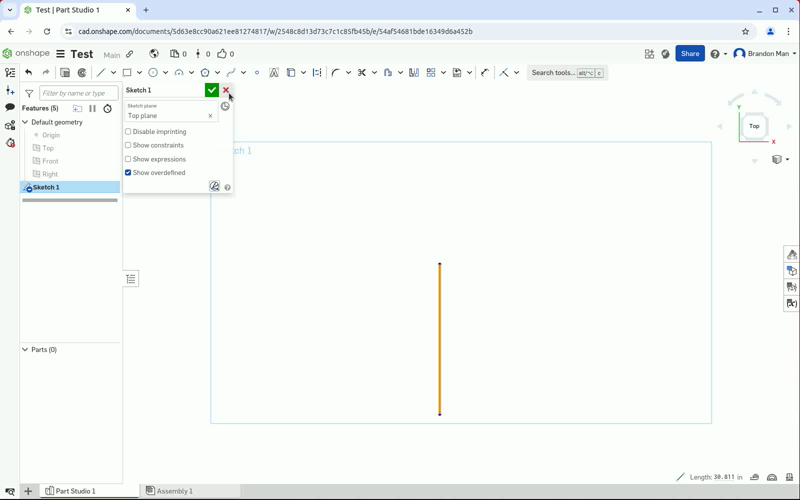
key(shift+h)
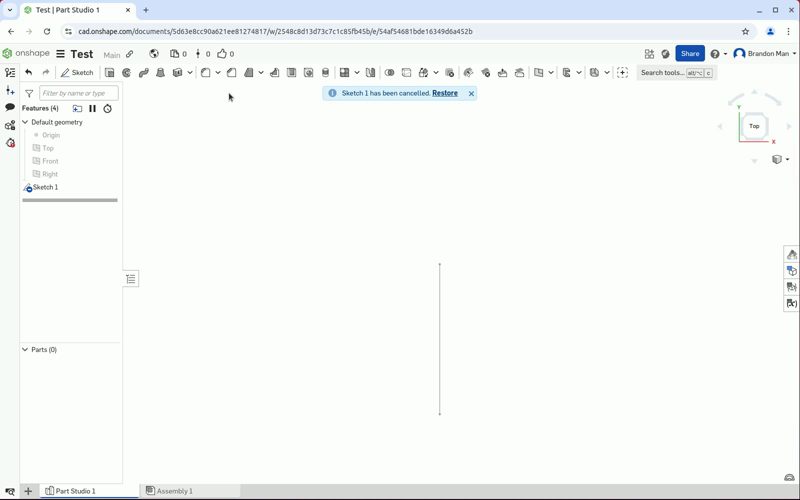
mouse_move(73, 352)
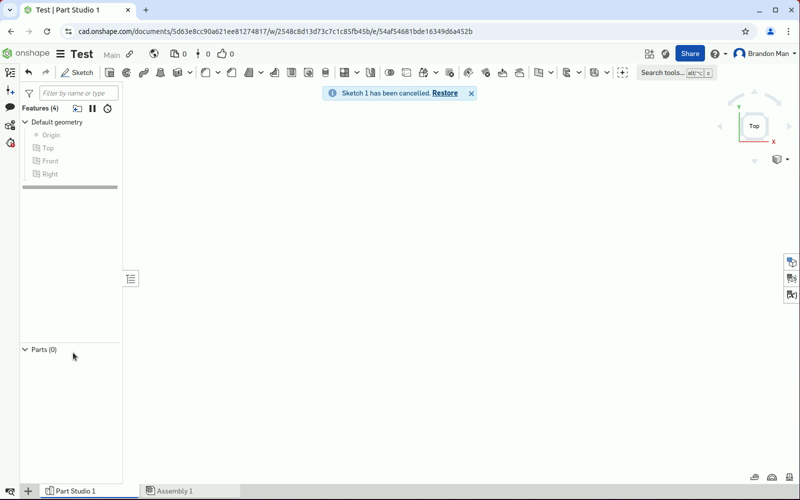
key(y)
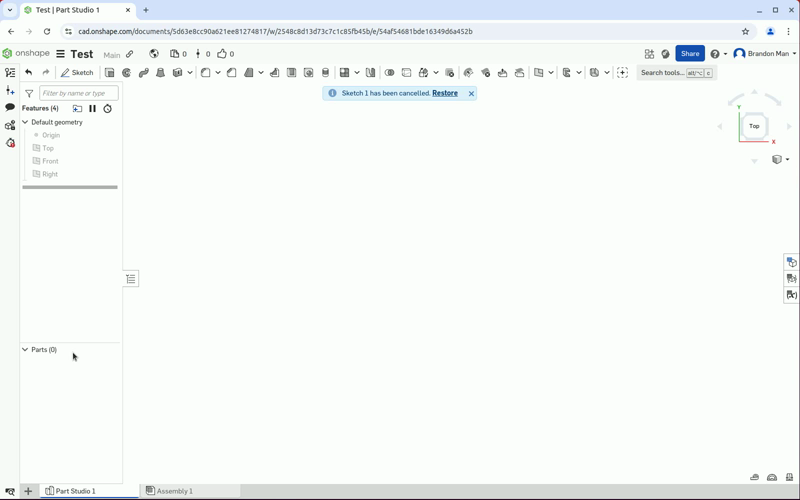
key(shift+p)
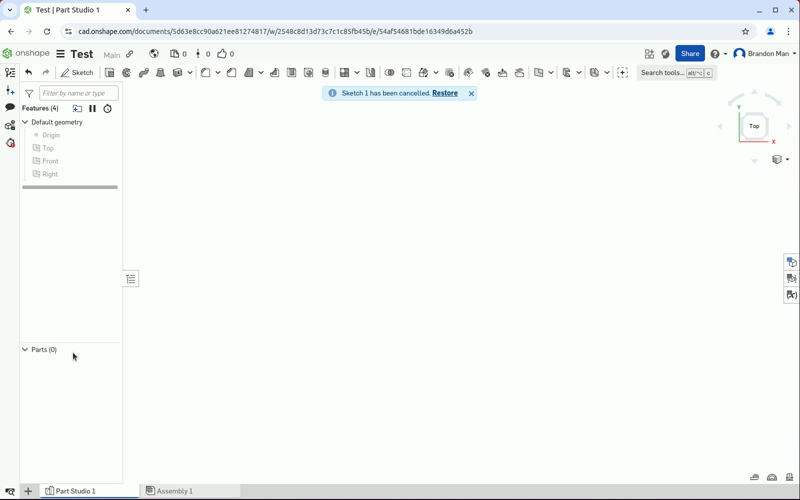
key(space)
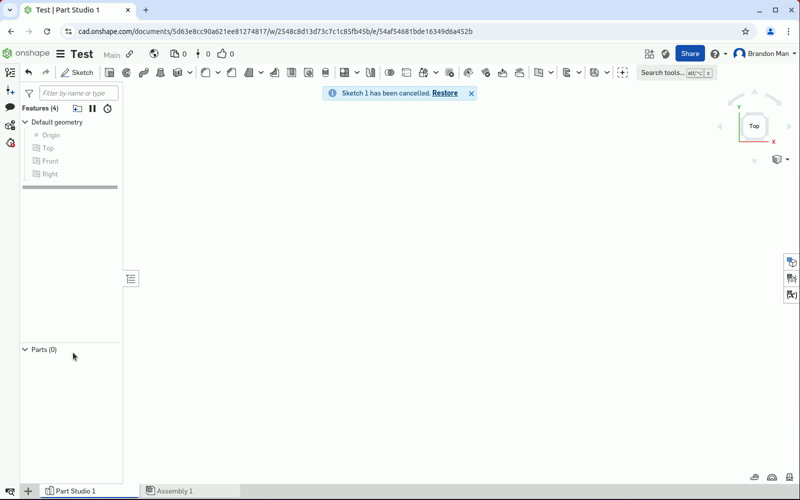
key_down(shift)
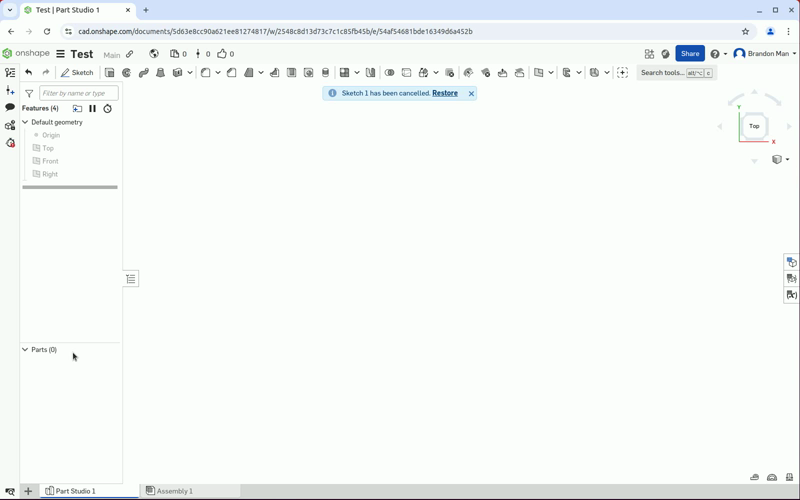
key(up)
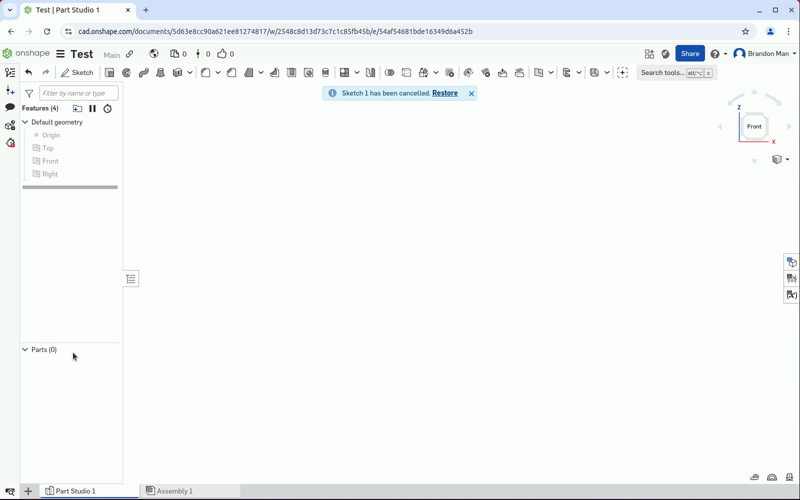
key_up(shift)
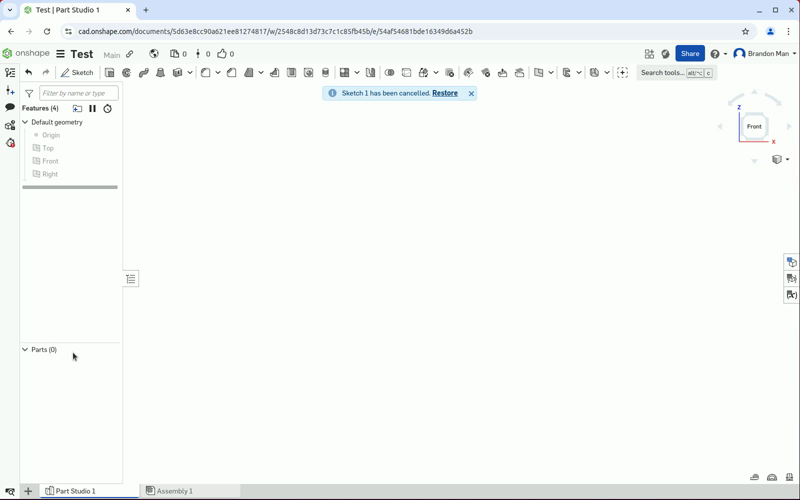
mouse_move(73, 352)
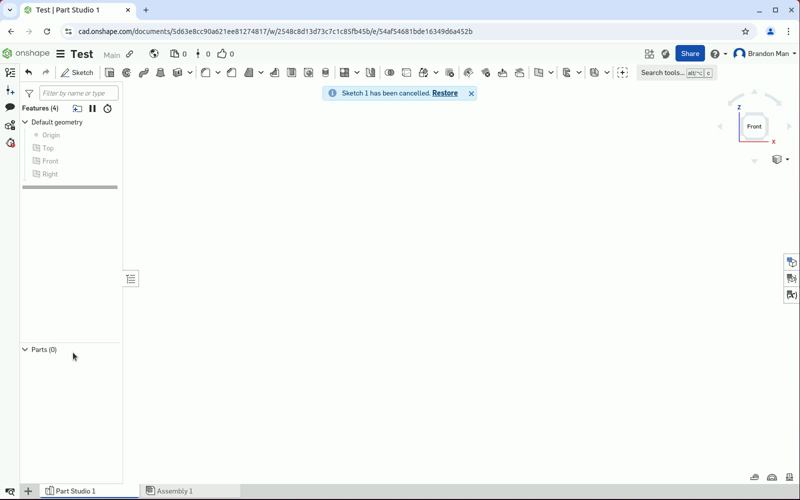
key(shift+y)
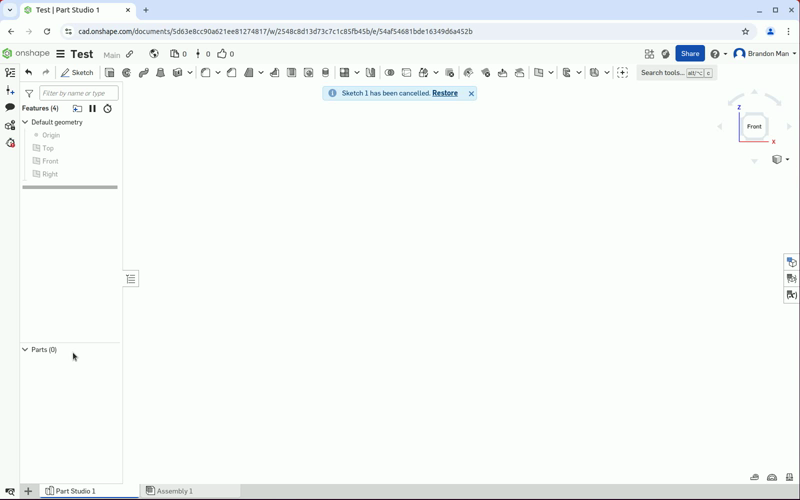
key(shift+s)
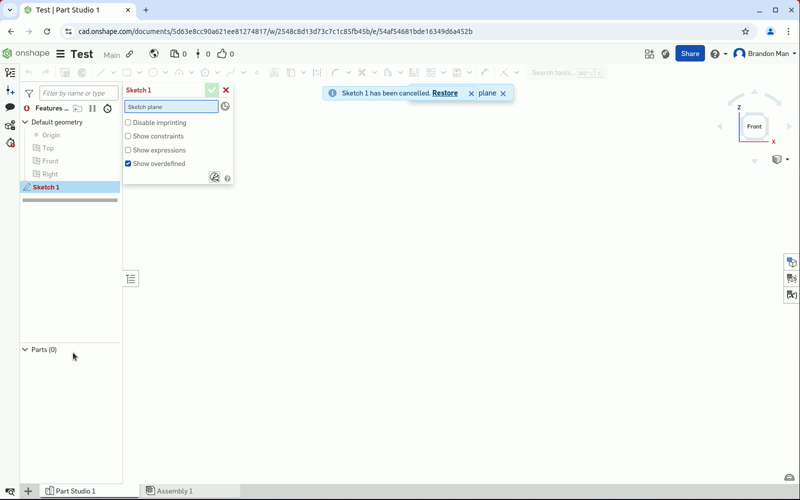
mouse_move(73, 163)
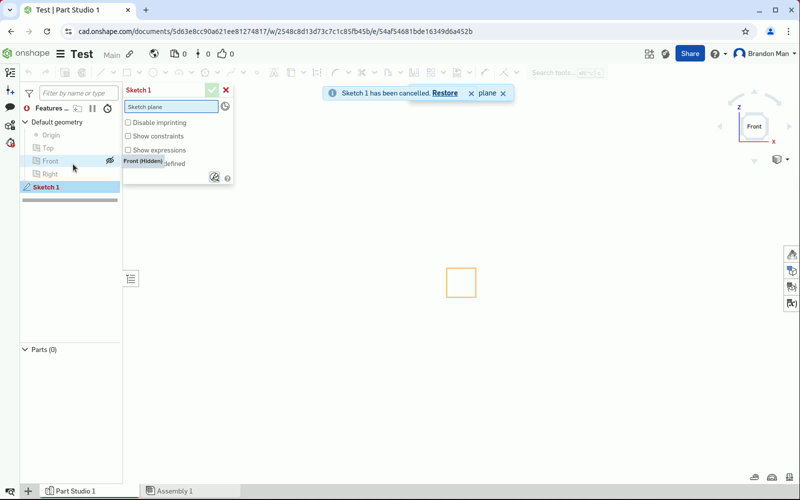
click(73, 163)
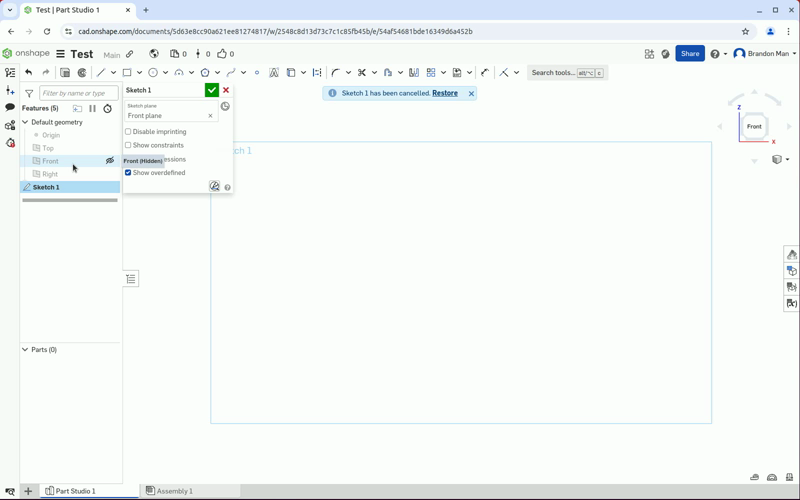
mouse_move(73, 352)
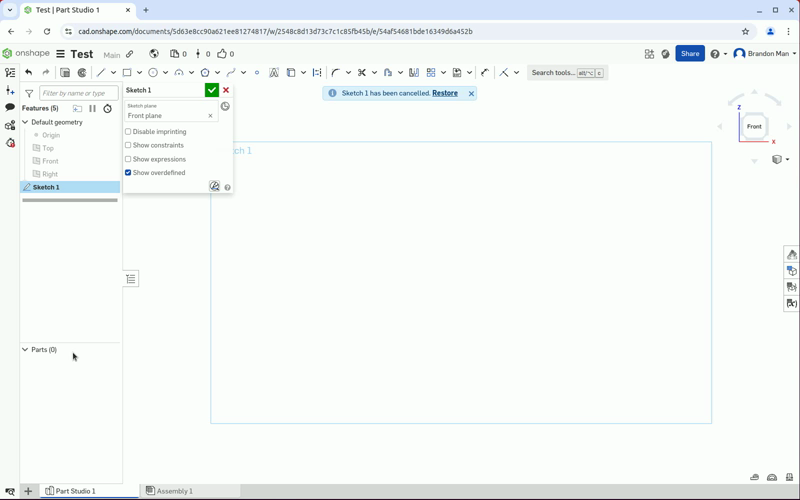
key(y)
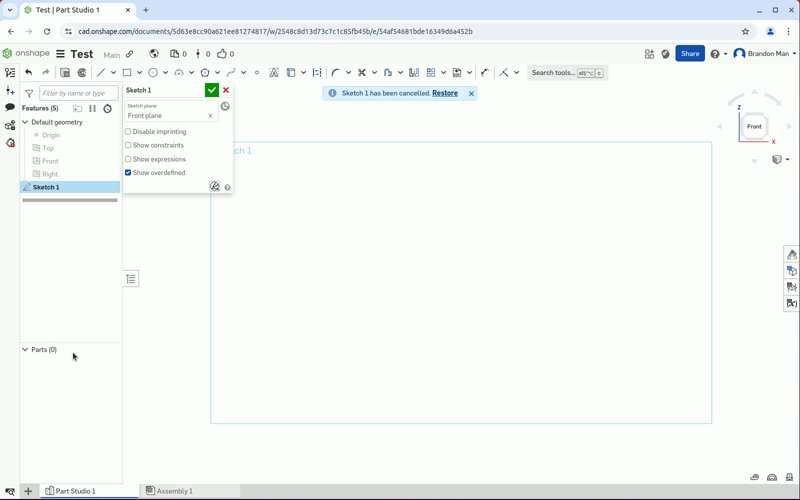
key(l)
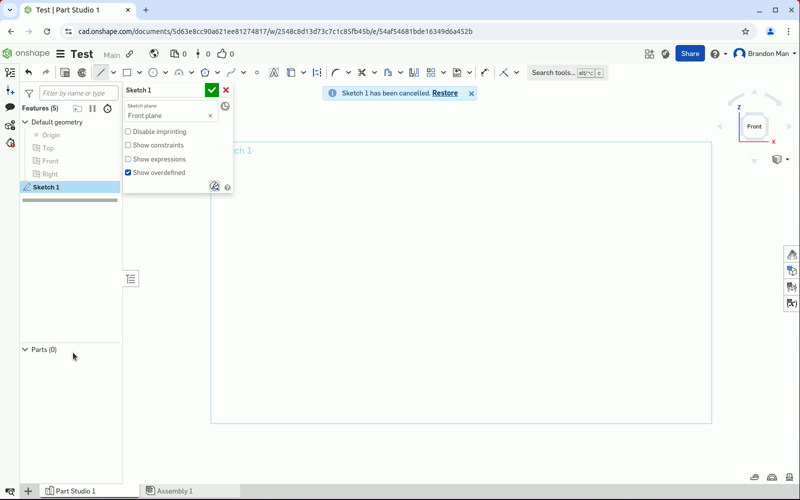
key_down(shift)
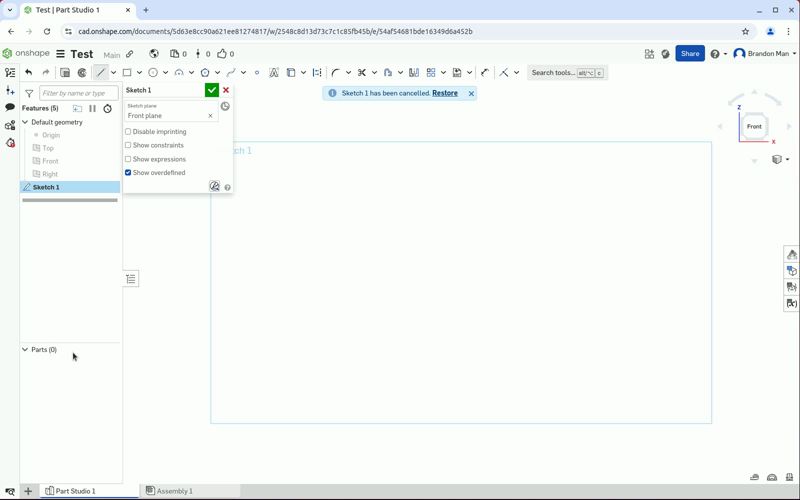
mouse_move(348, 373)
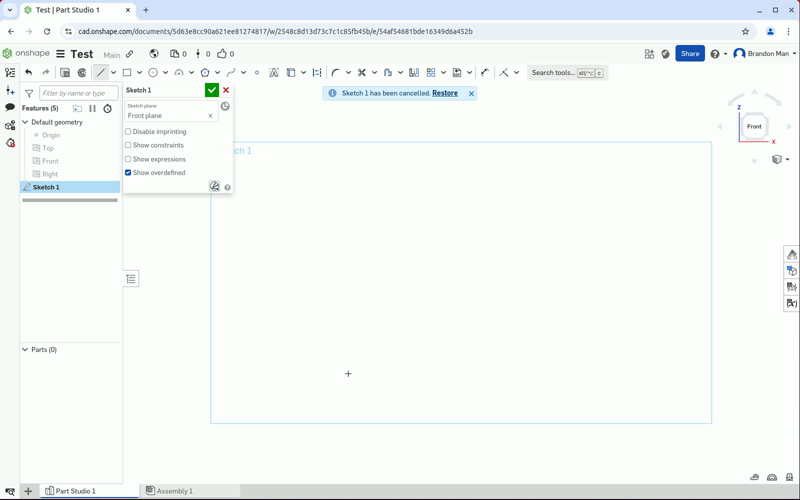
click(348, 373)
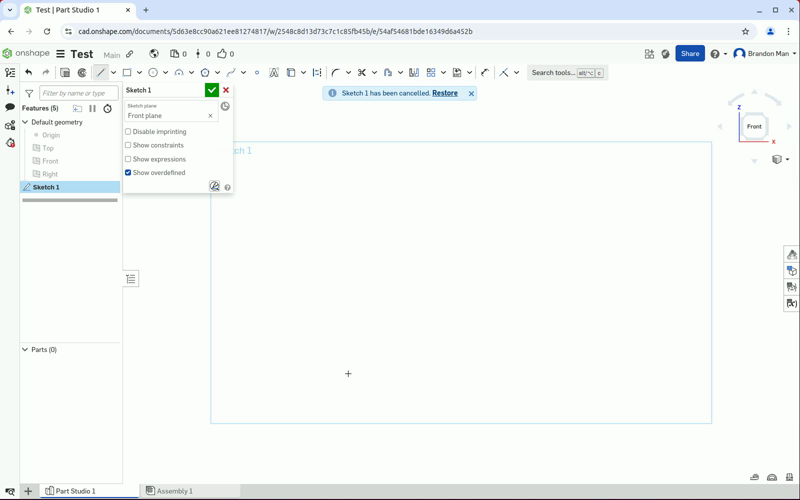
key_up(shift)
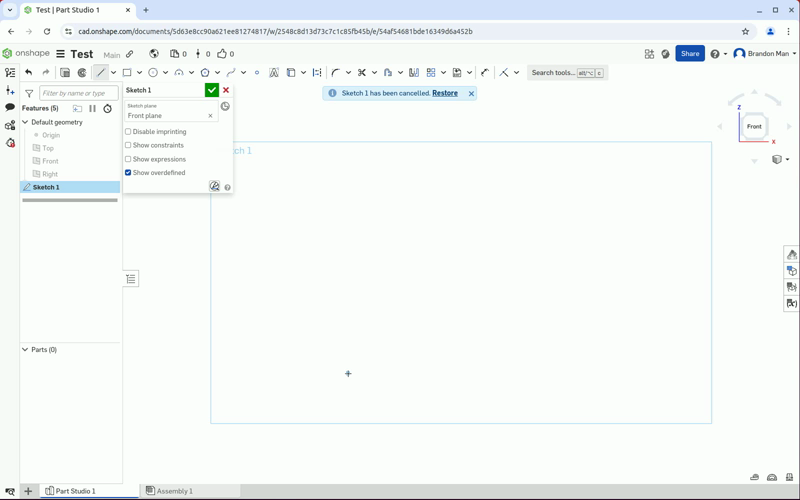
key_down(shift)
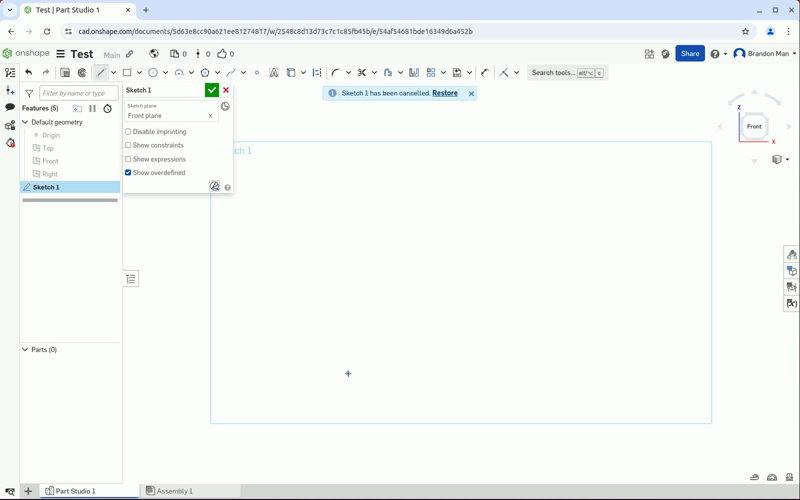
mouse_move(572, 373)
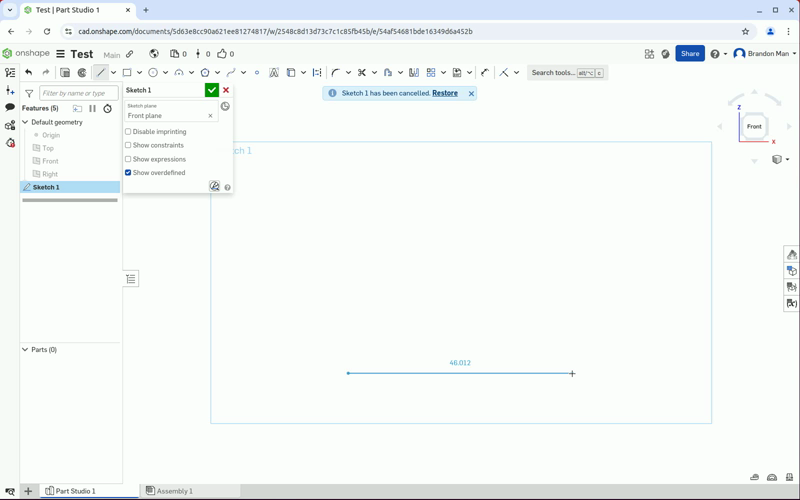
click(572, 373)
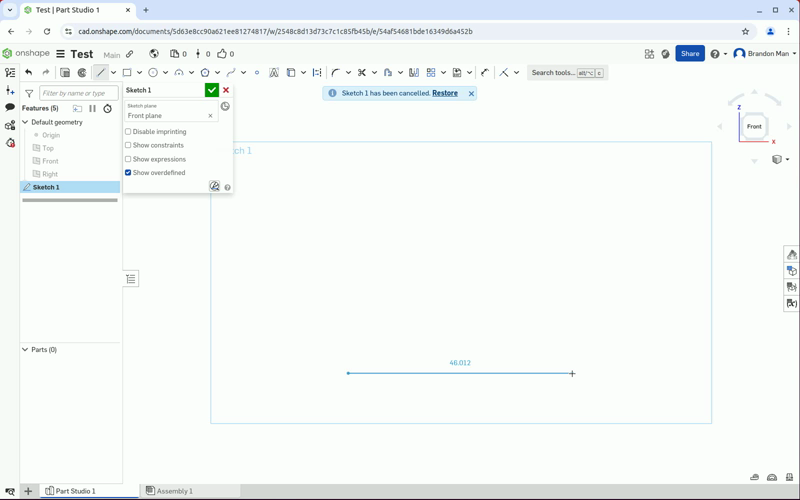
key_up(shift)
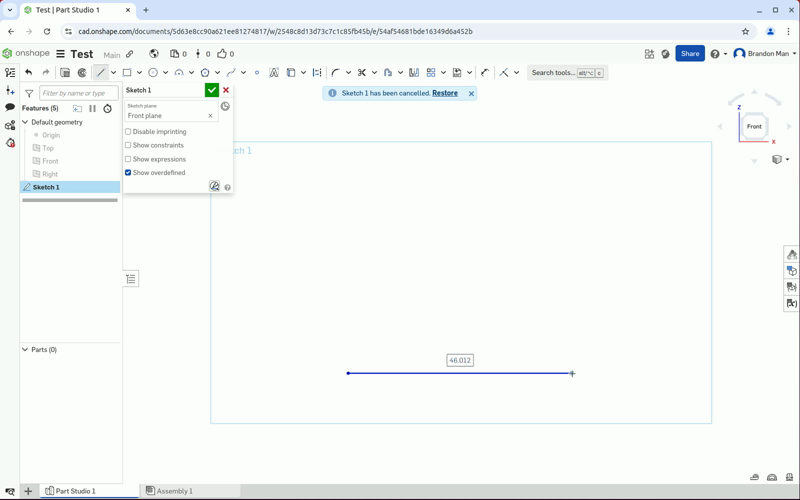
key_down(shift)
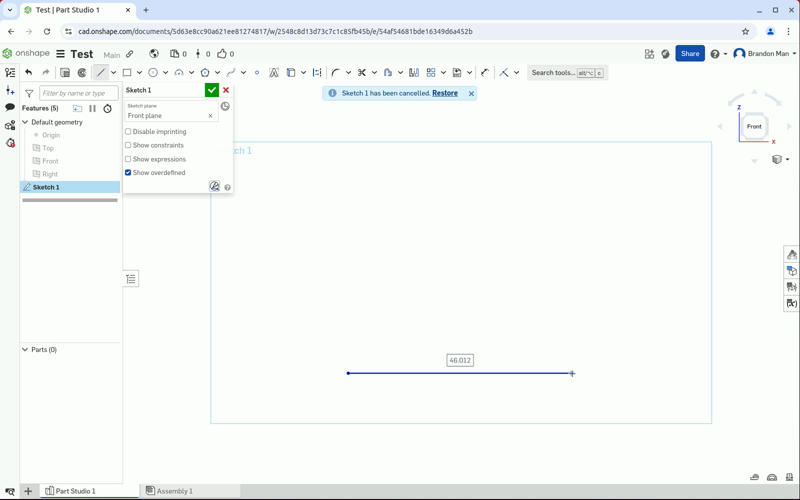
mouse_move(572, 194)
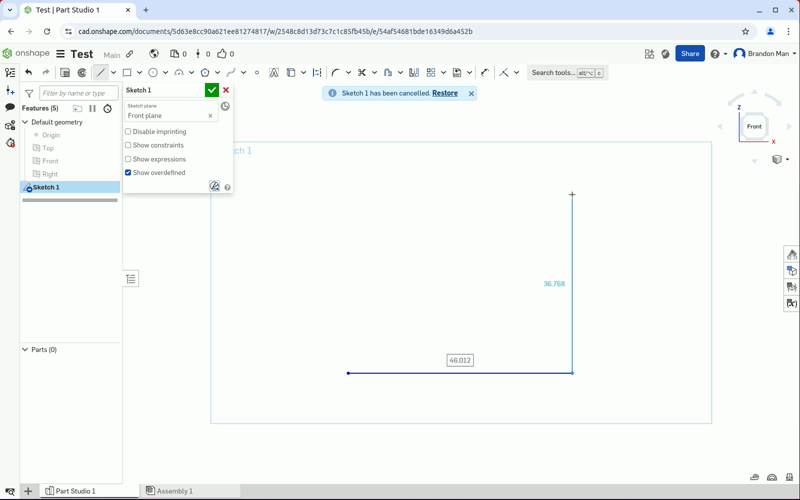
click(572, 194)
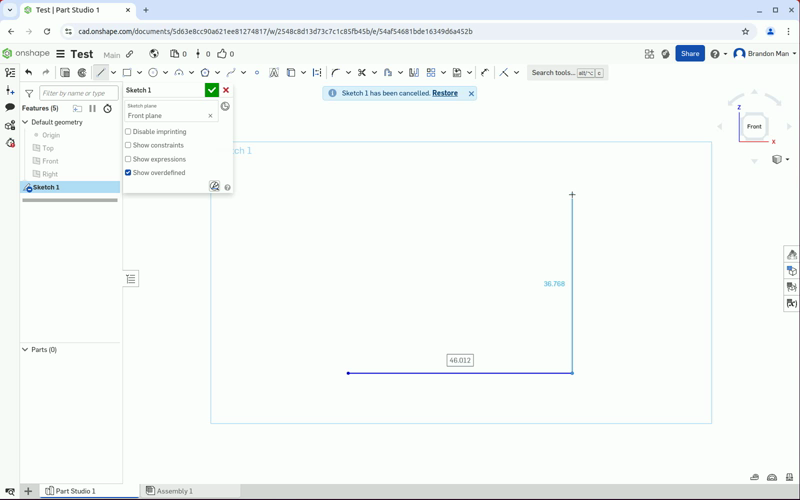
key_up(shift)
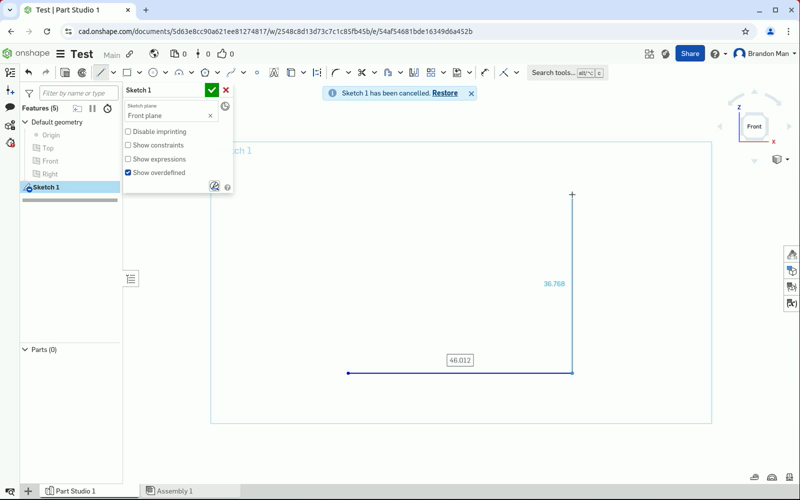
key_down(shift)
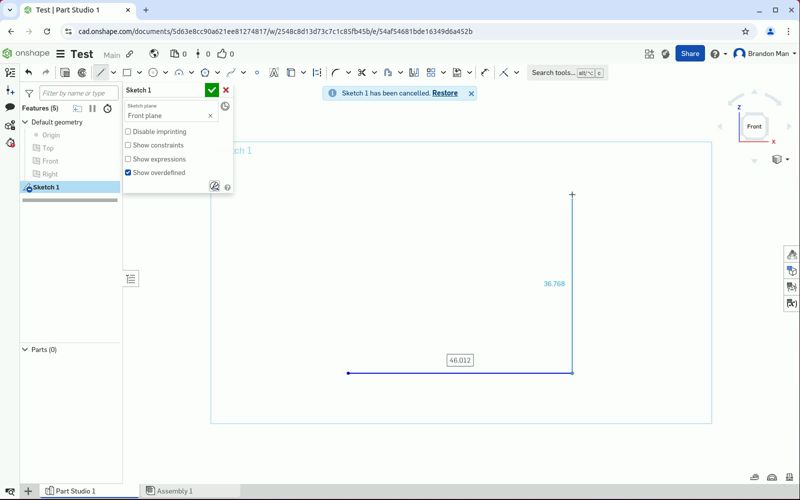
mouse_move(348, 194)
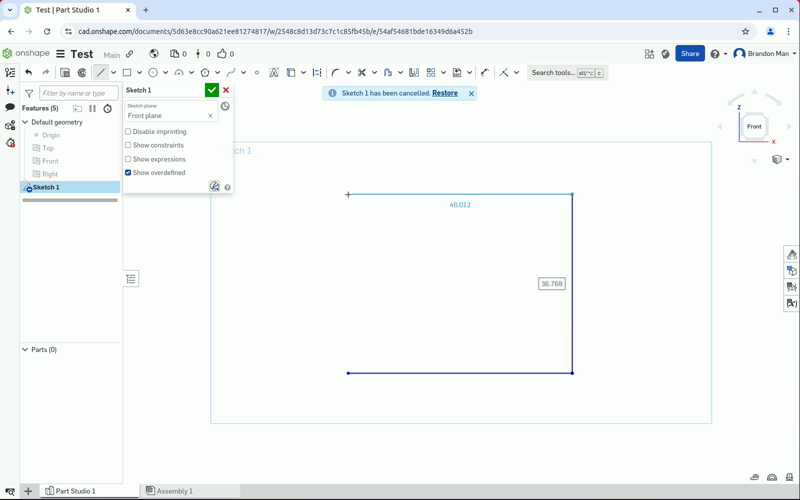
click(348, 194)
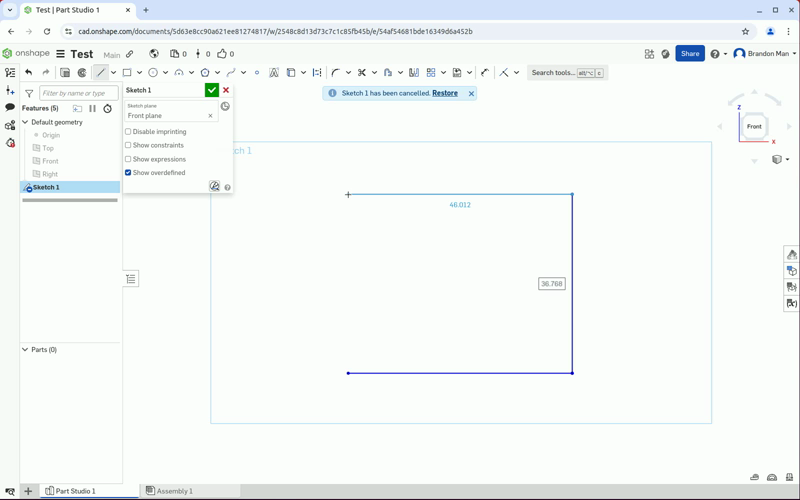
key_up(shift)
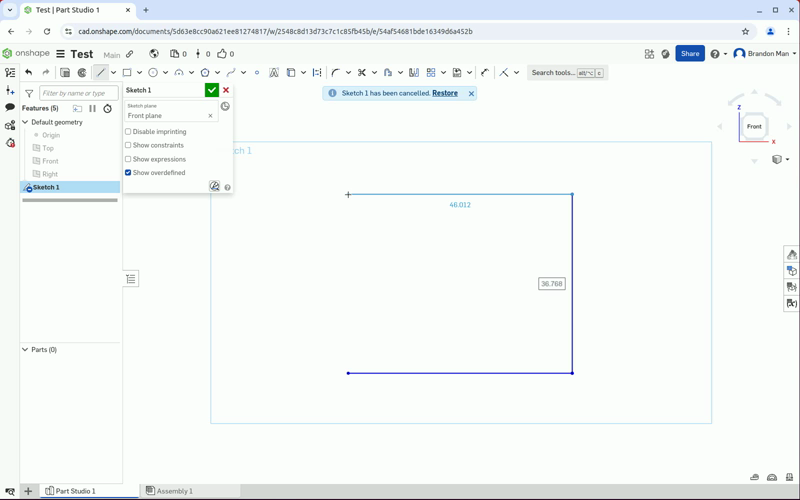
key_down(shift)
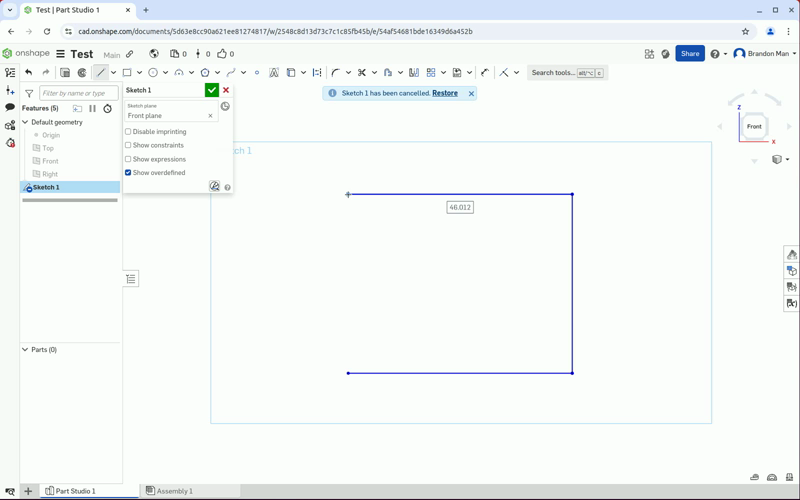
mouse_move(348, 373)
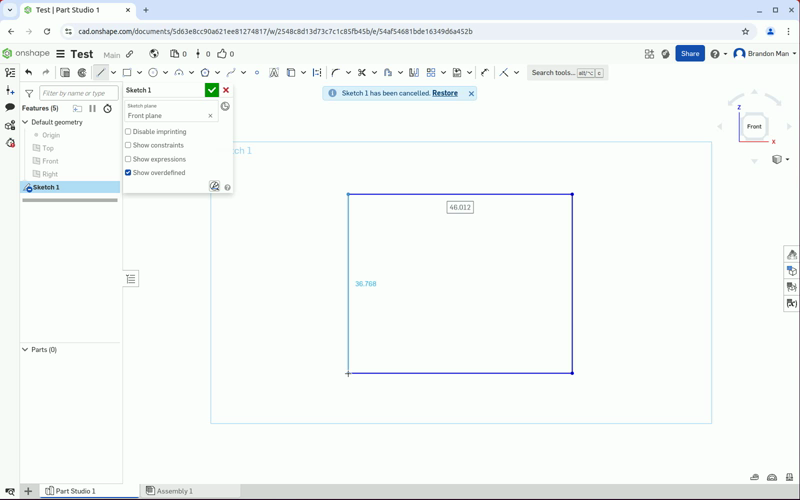
key_up(shift)
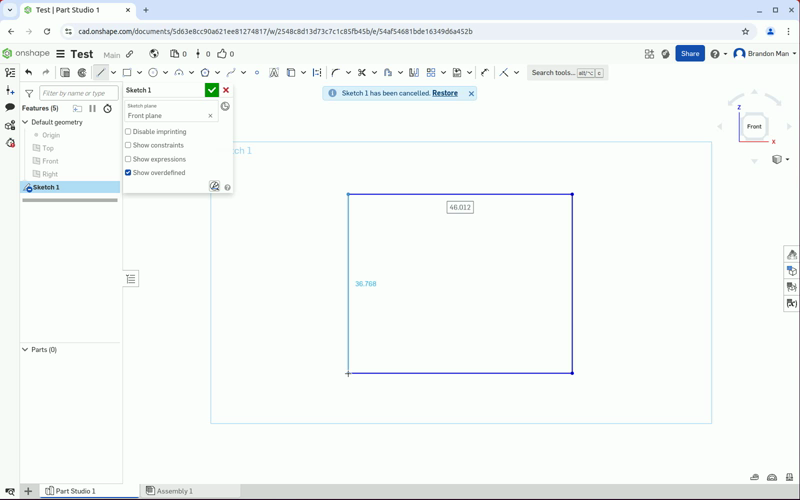
click(348, 373)
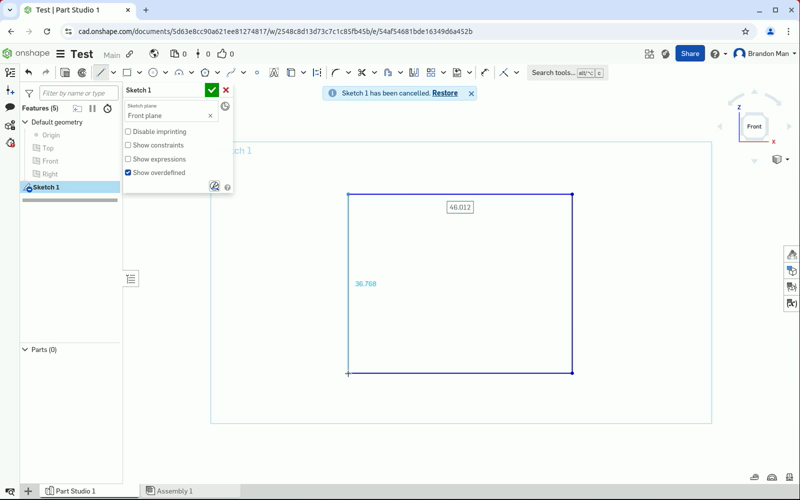
key(esc)
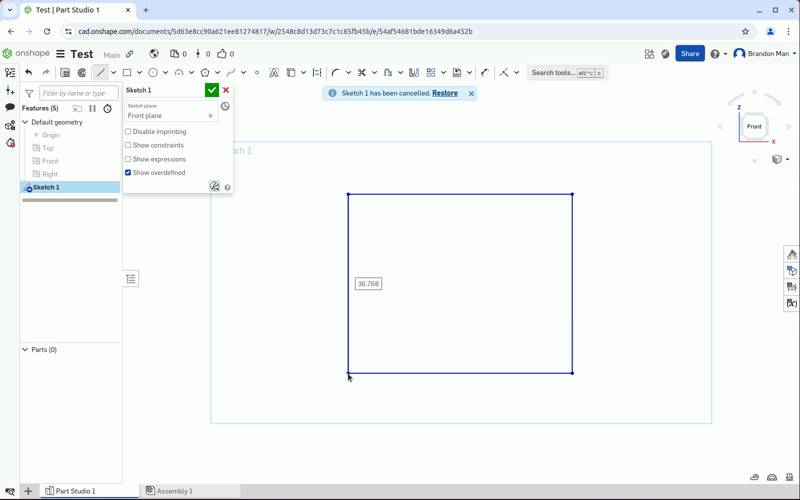
key(c)
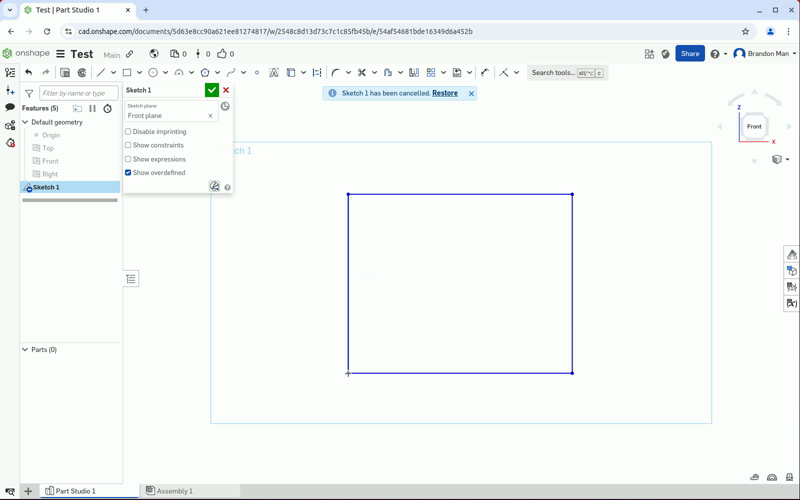
key_down(shift)
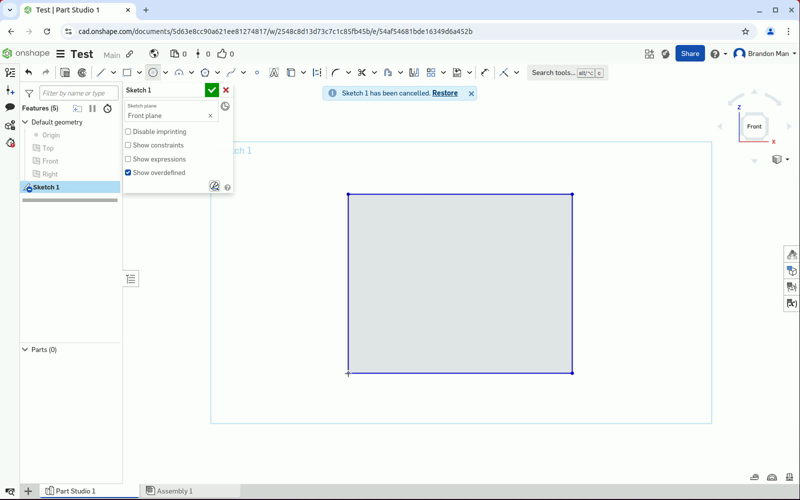
mouse_move(461, 283)
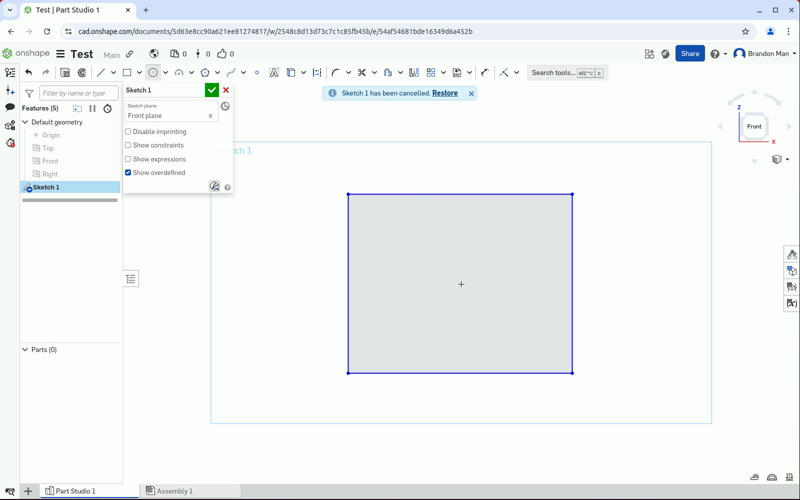
click(461, 283)
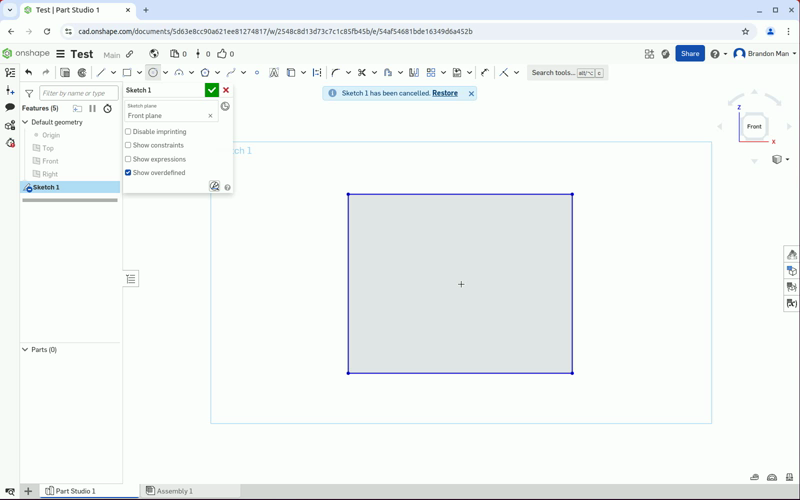
key_up(shift)
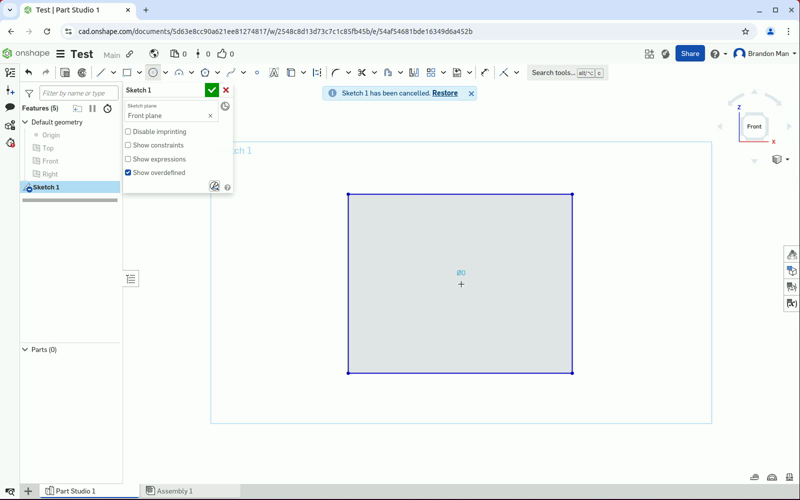
mouse_move(506, 283)
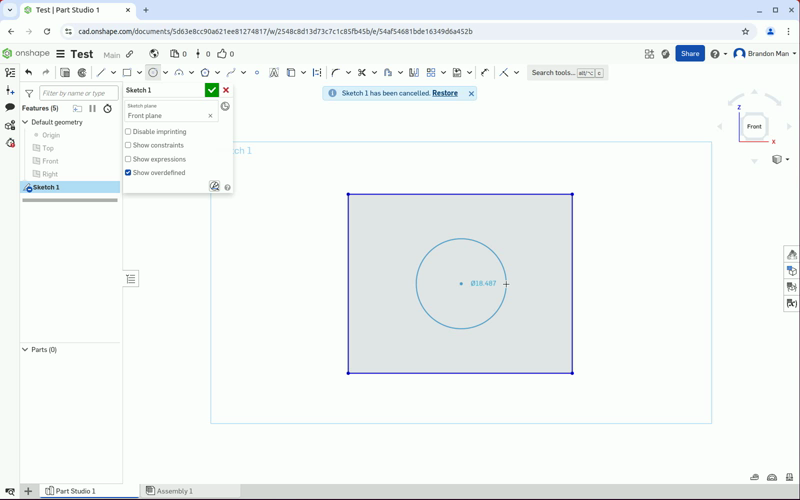
click(506, 283)
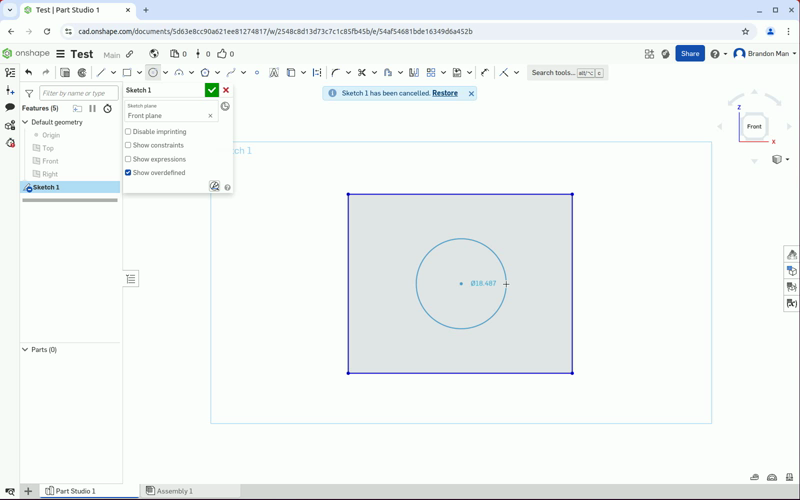
key(esc)
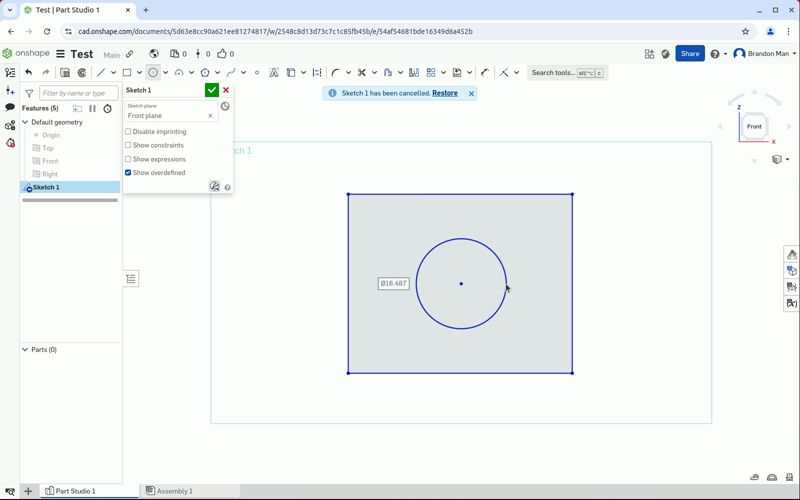
mouse_move(545, 220)
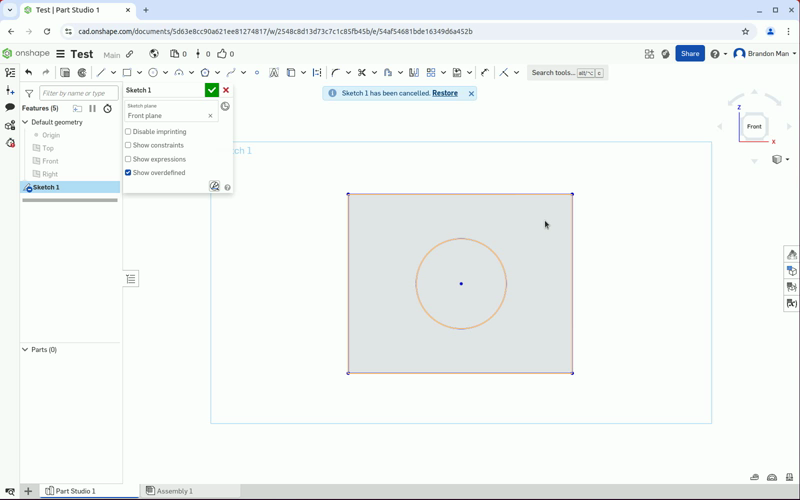
click(545, 220)
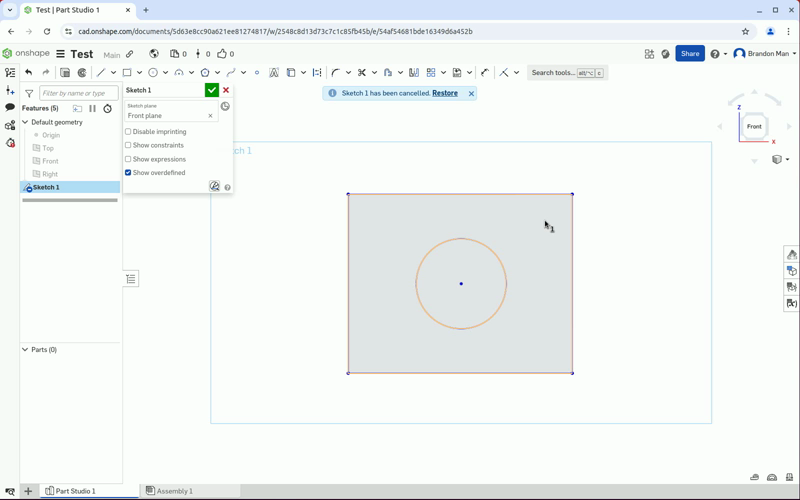
mouse_move(73, 352)
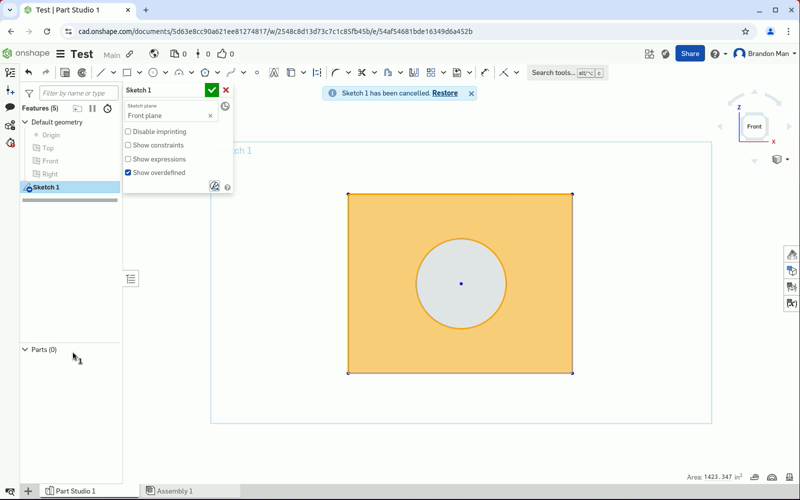
key(shift+y)
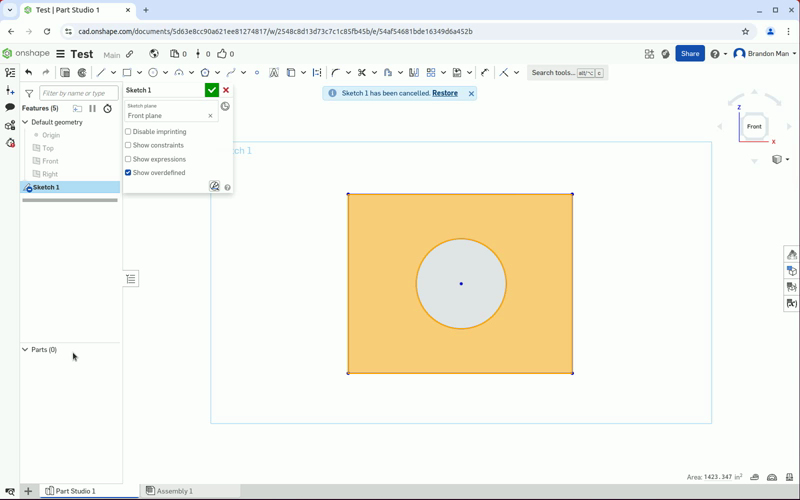
key(shift+e)
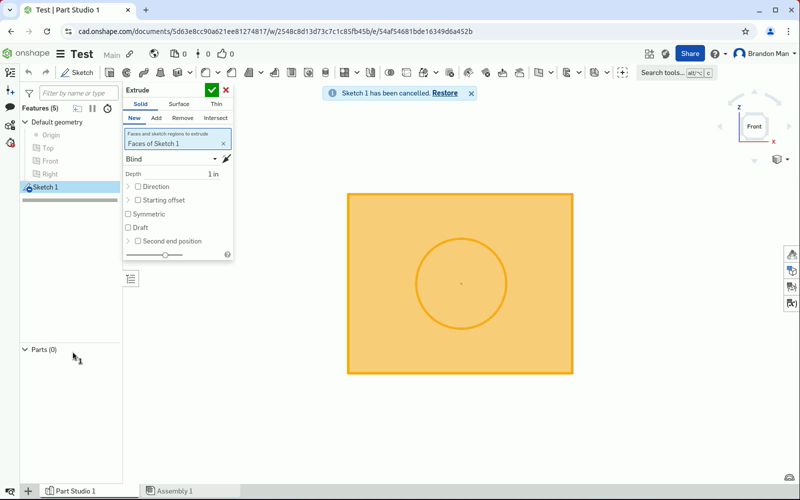
mouse_move(143, 106)
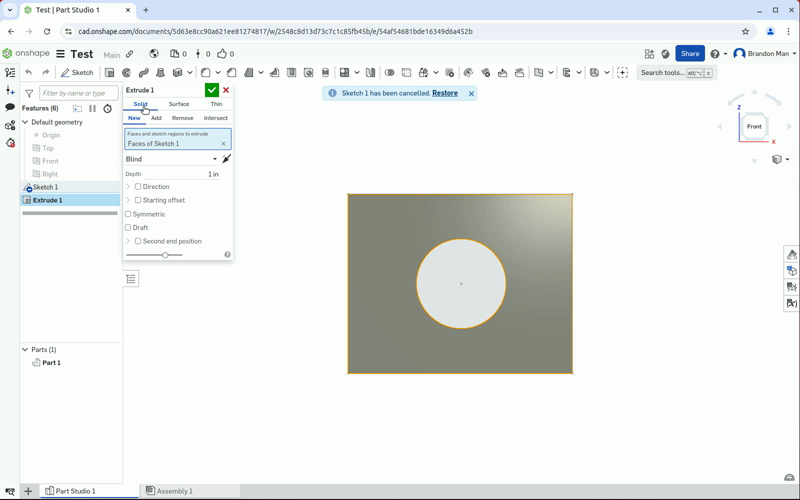
click(143, 106)
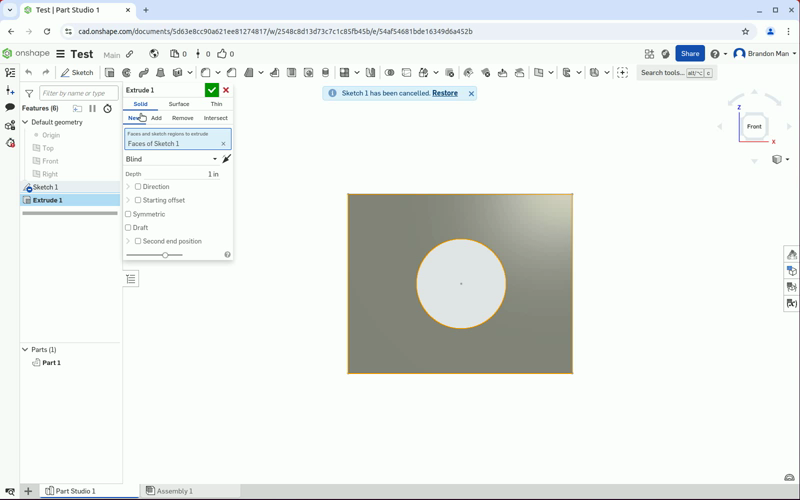
mouse_move(137, 120)
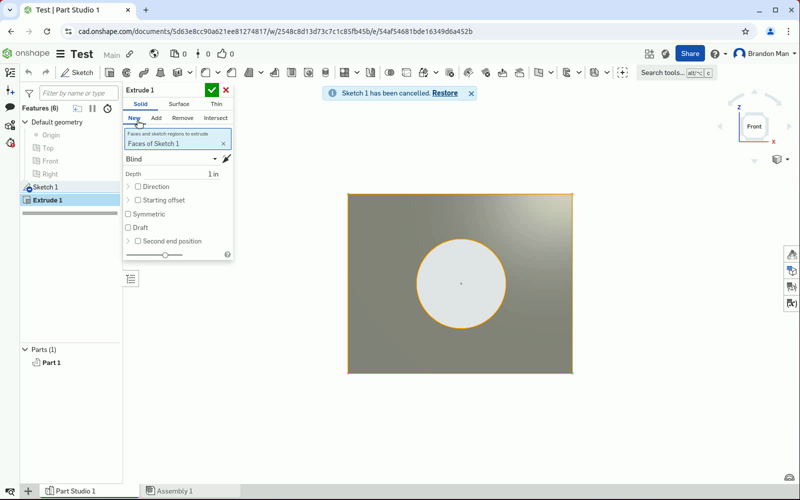
click(137, 120)
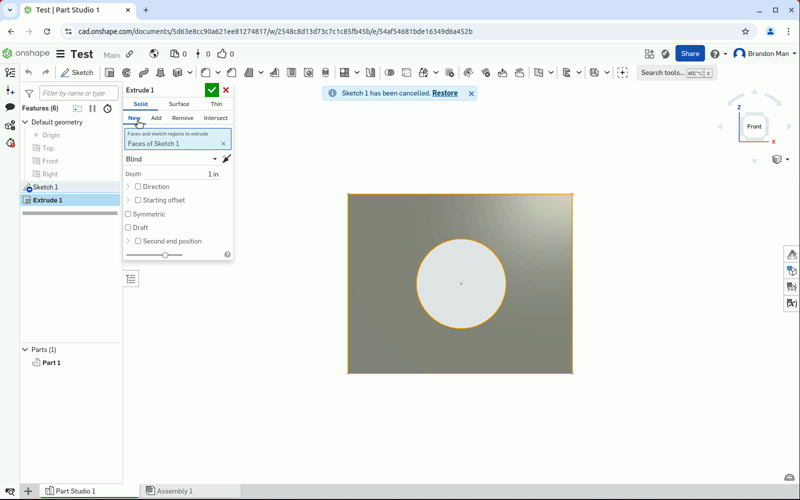
key(tab, 4)
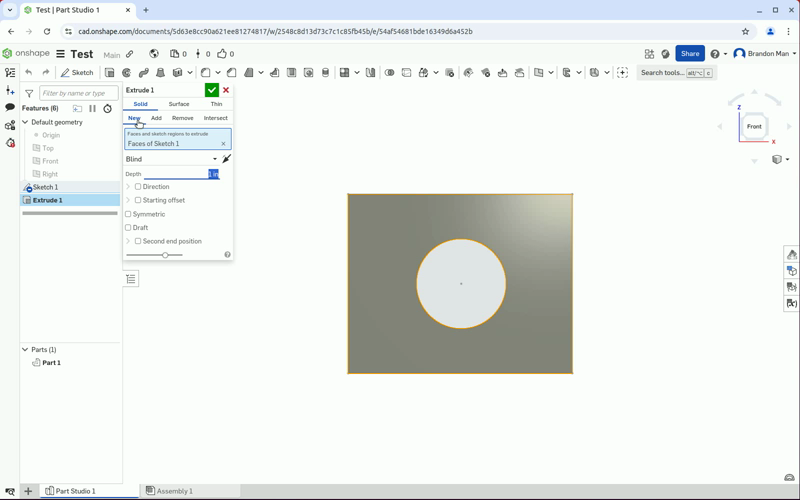
text(12.276)
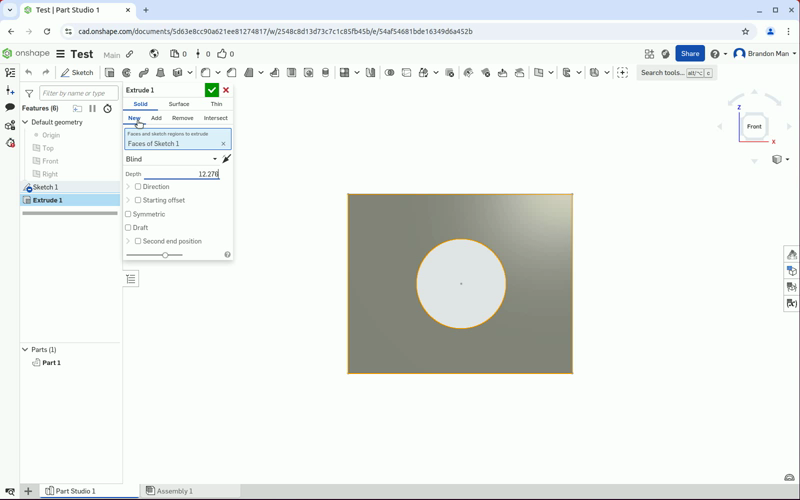
key(enter)
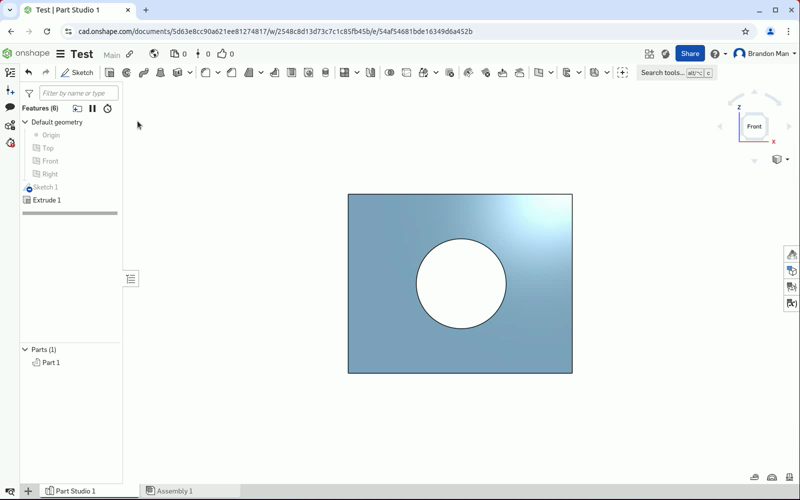
key(shift+h)
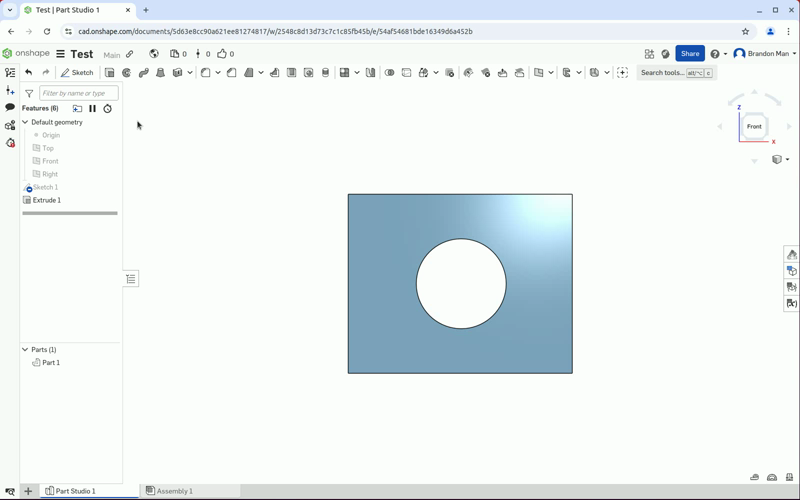
key(shift+h)
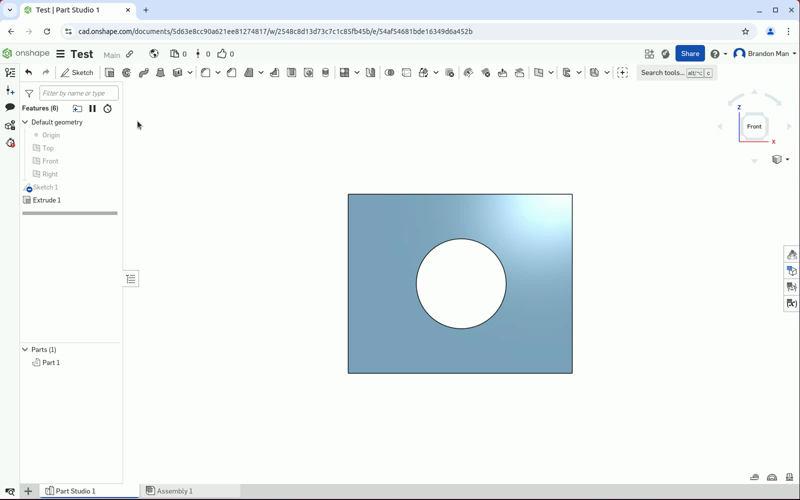
mouse_move(73, 189)
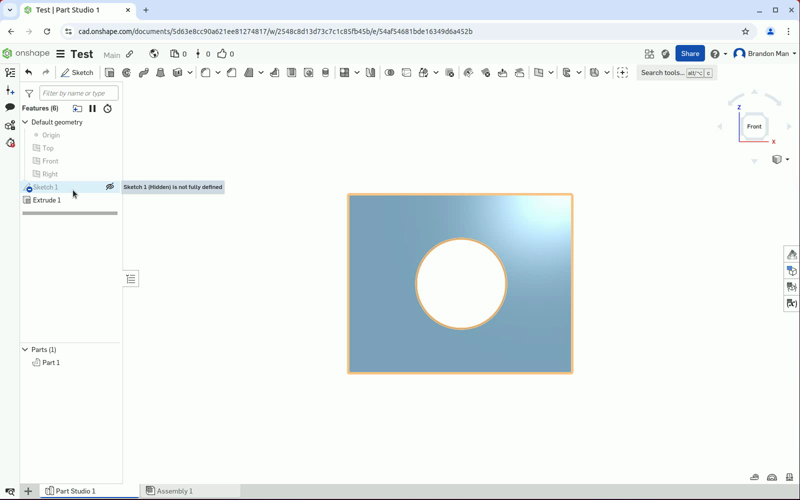
click(73, 189)
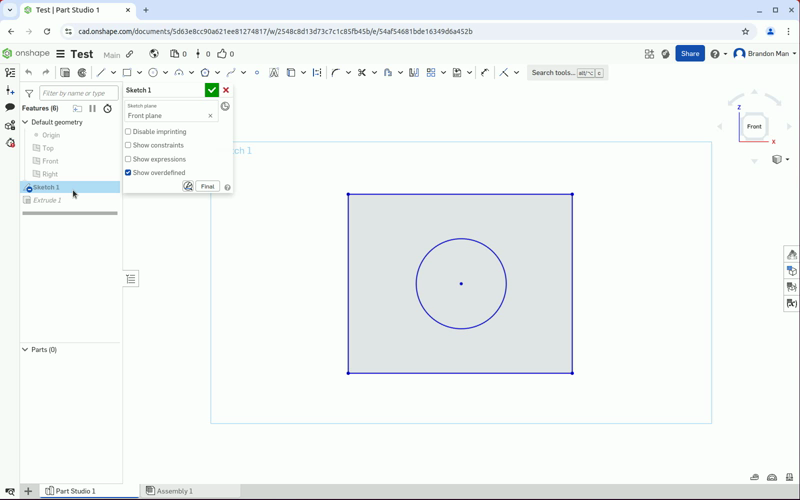
mouse_move(229, 92)
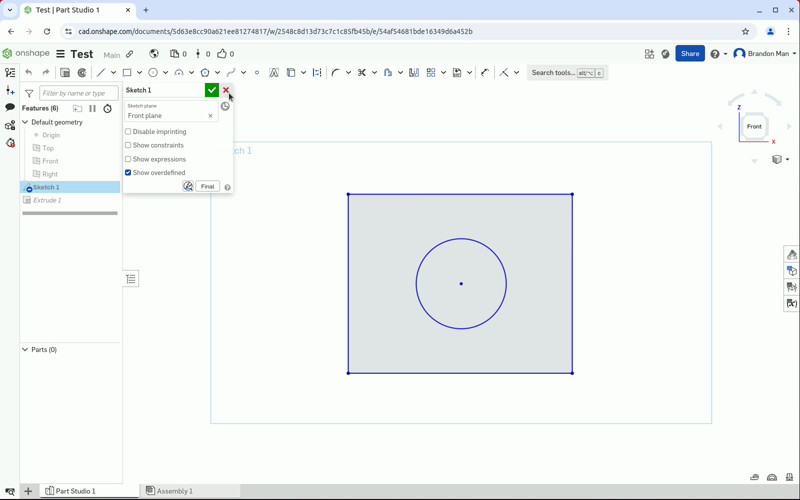
click(229, 92)
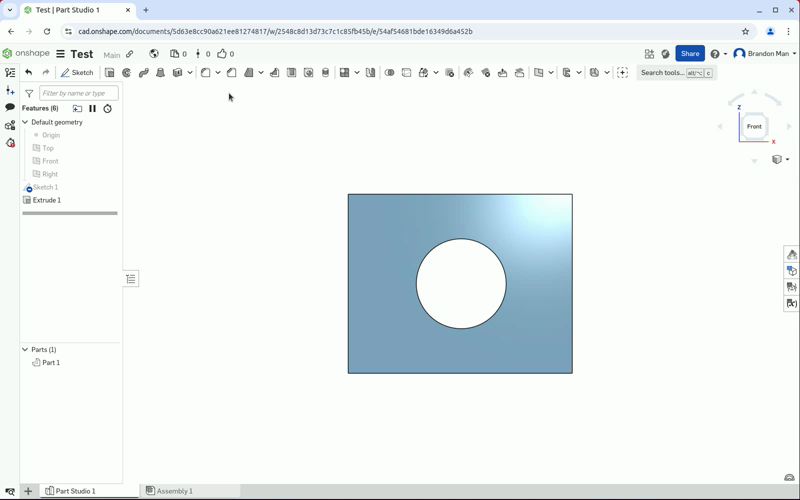
mouse_move(73, 352)
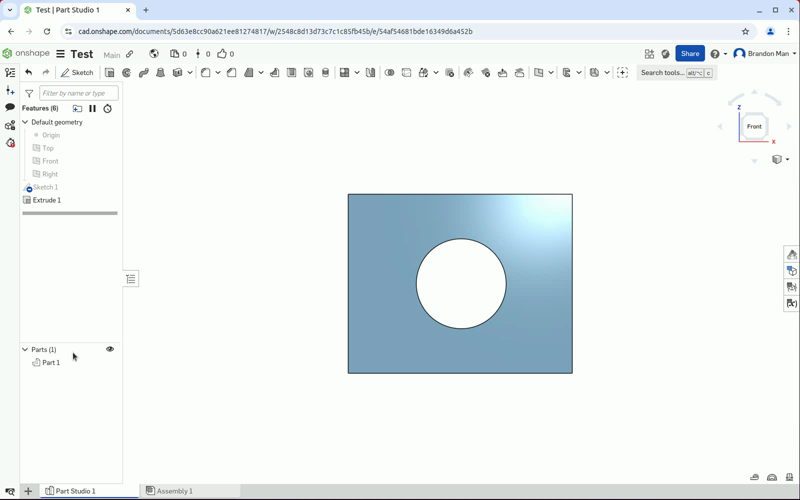
key(y)
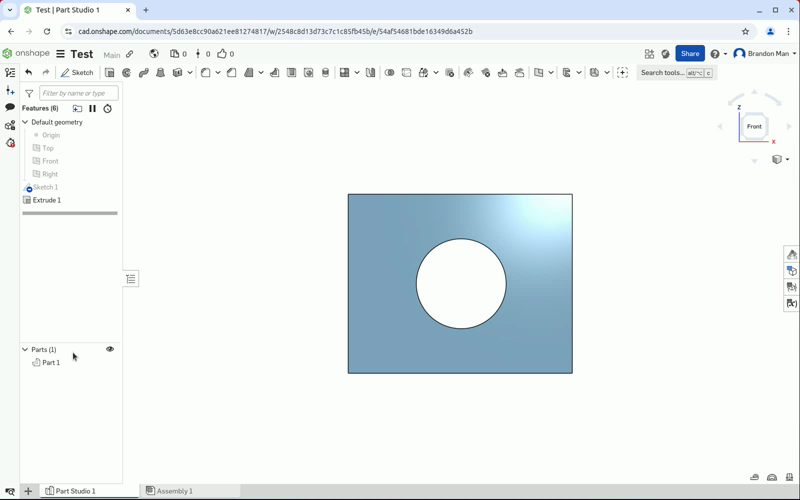
key(shift+p)
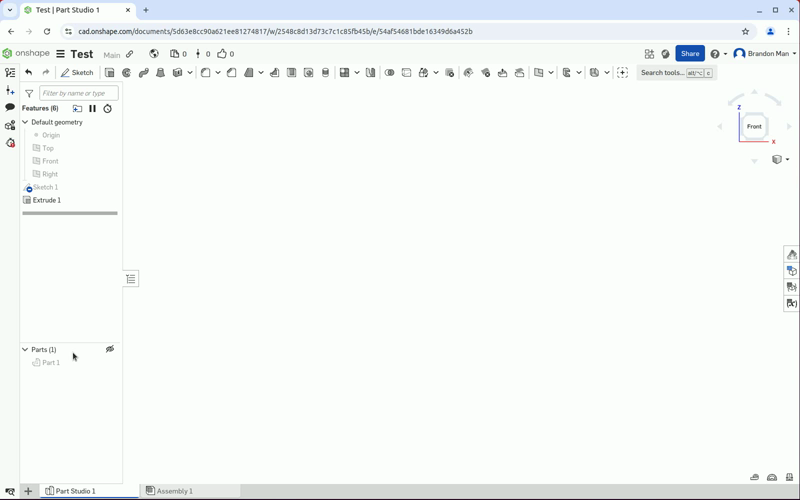
key(space)
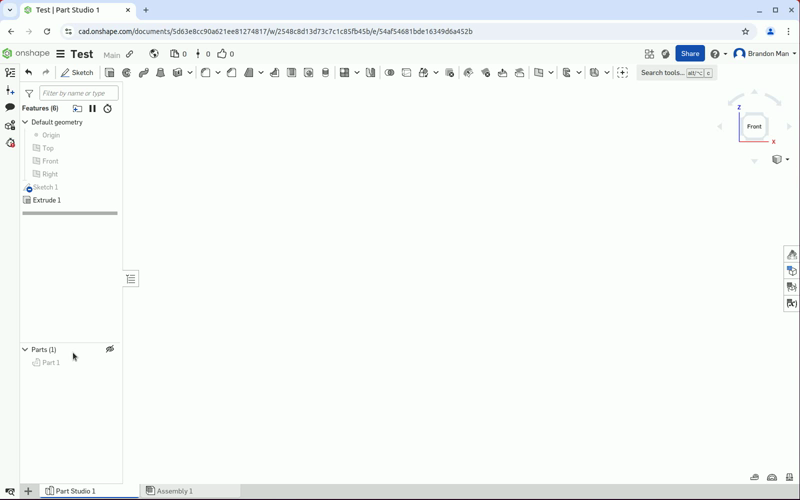
key_down(shift)
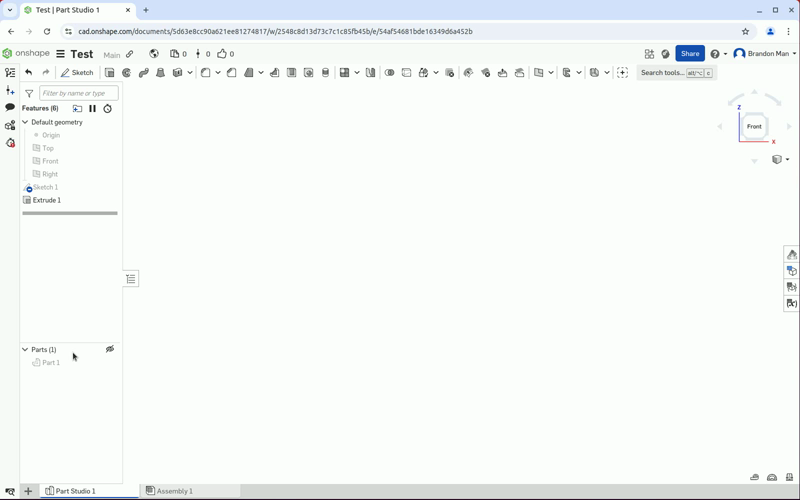
key(down)
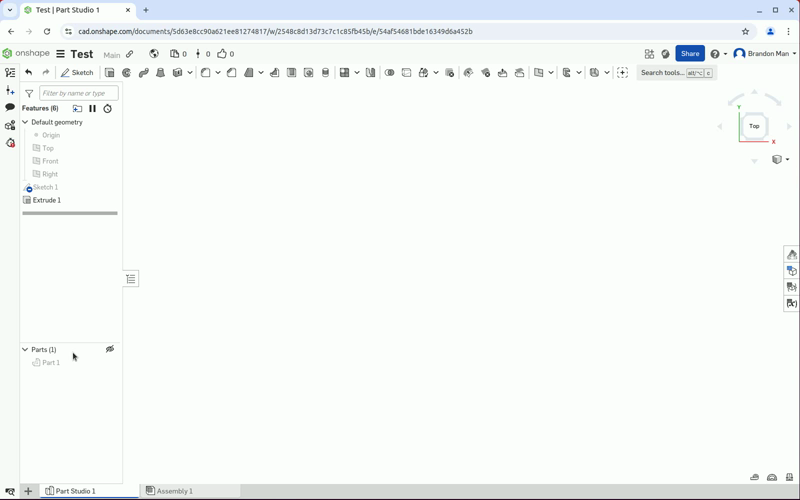
key_up(shift)
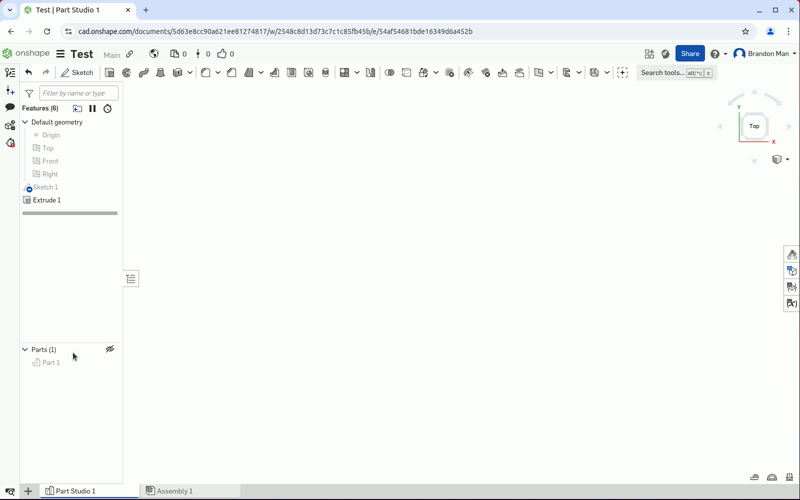
mouse_move(73, 352)
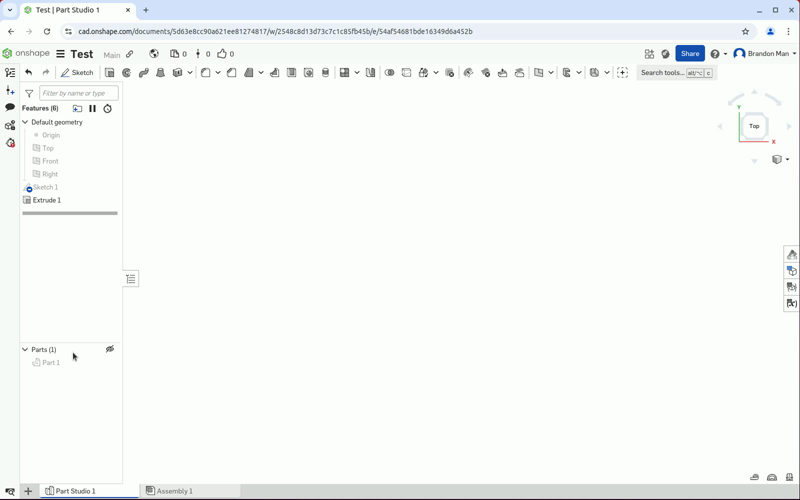
key(shift+y)
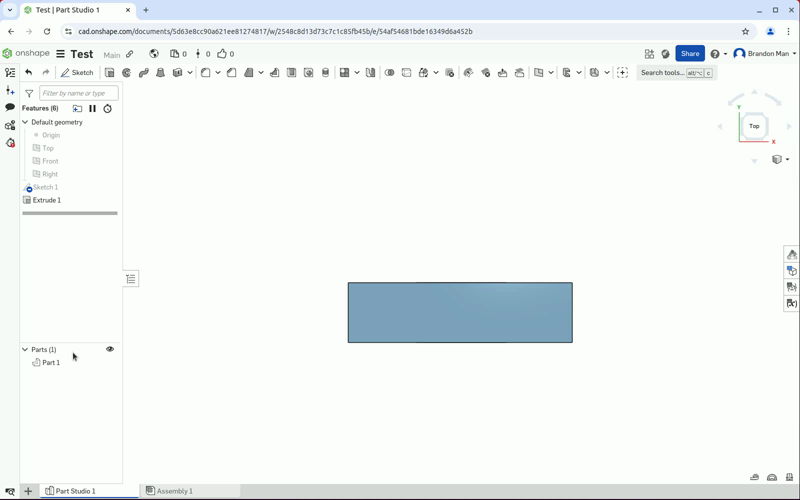
mouse_move(541, 75)
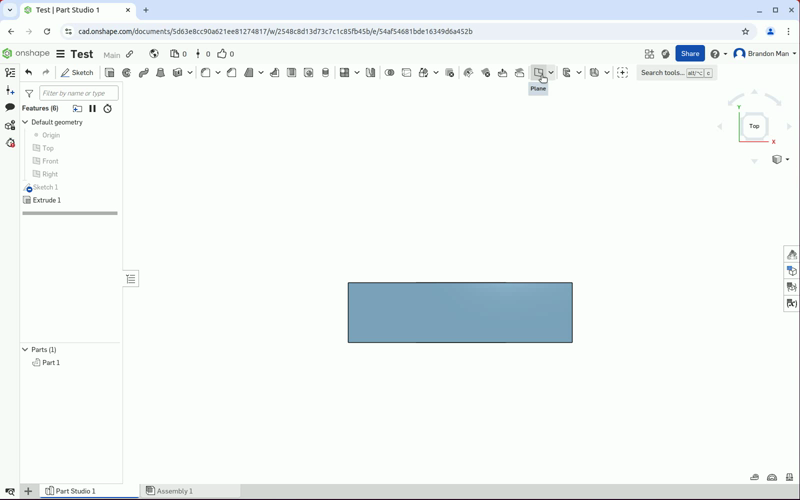
click(541, 75)
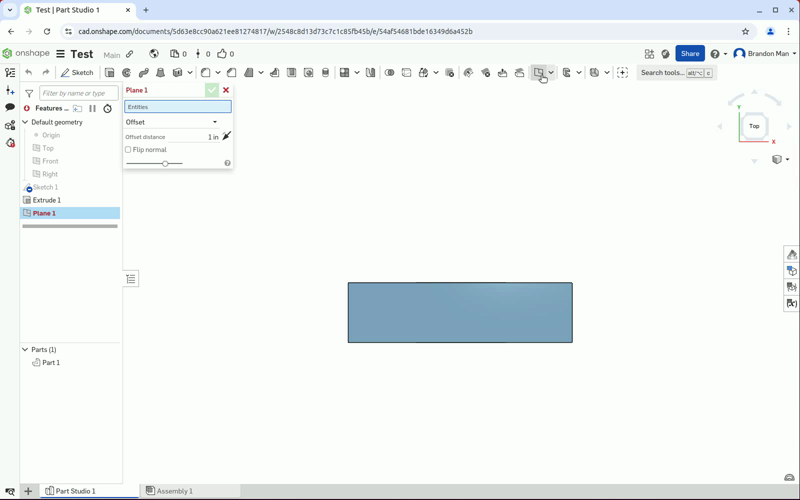
mouse_move(73, 150)
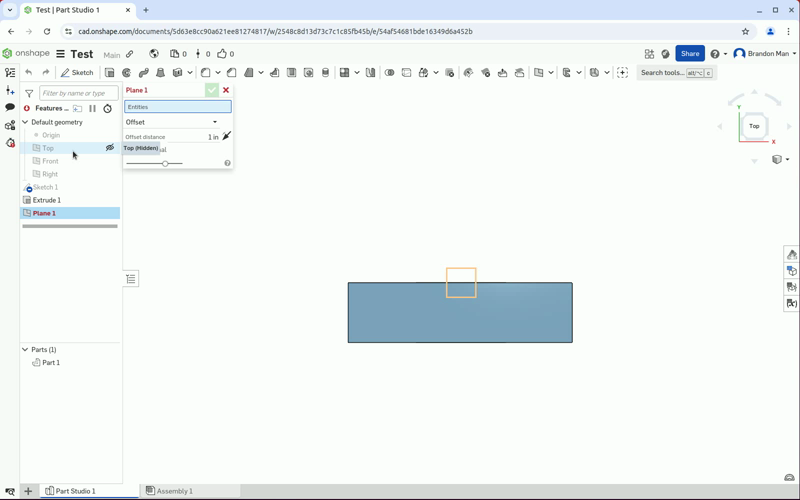
click(73, 150)
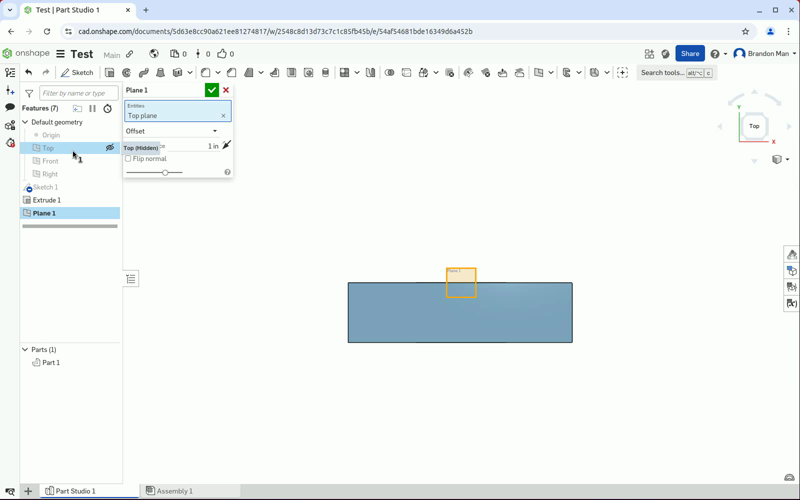
key(tab, 2)
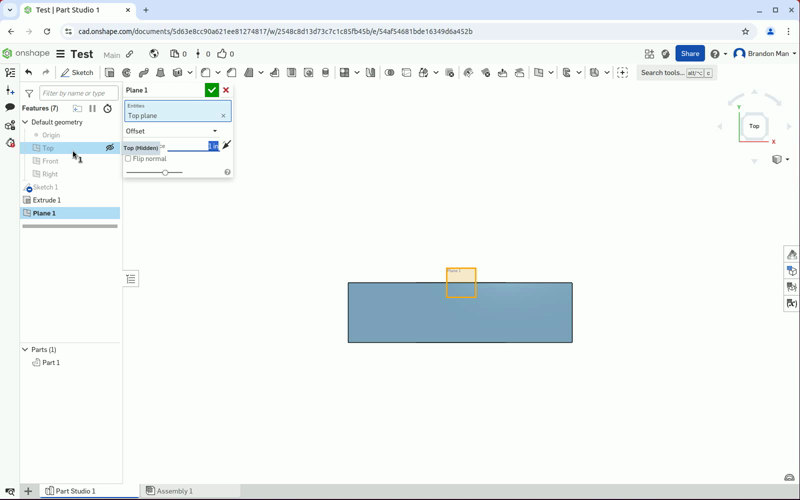
text(18.548)
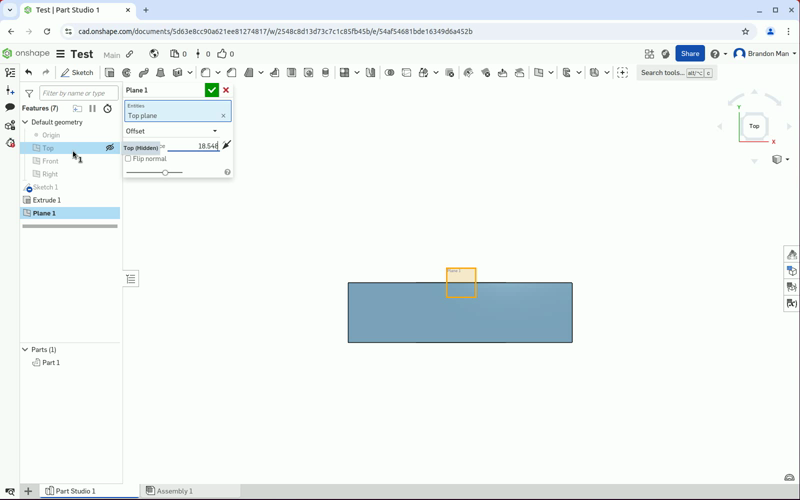
key(enter, 2)
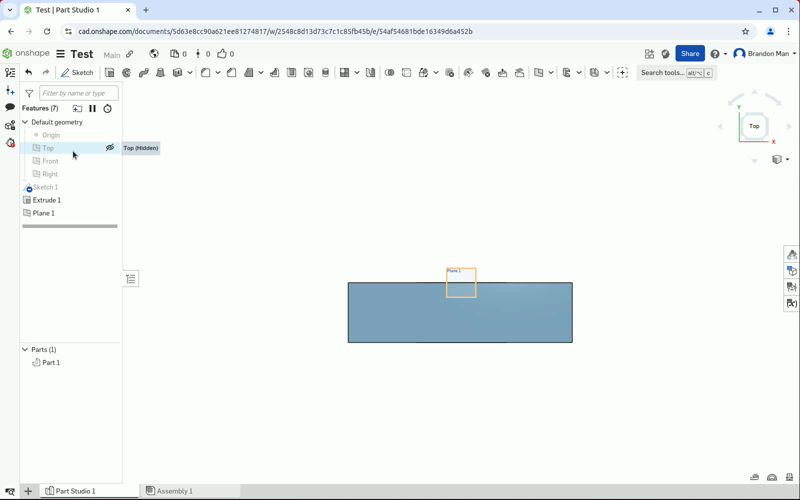
key(shift+s)
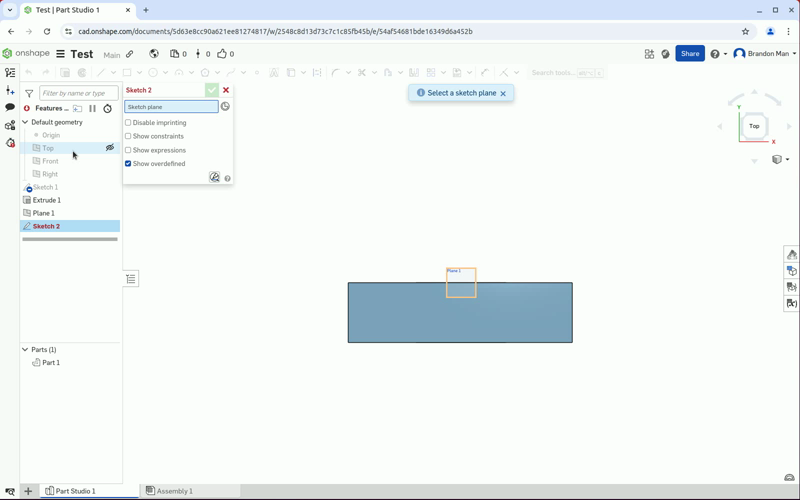
mouse_move(73, 215)
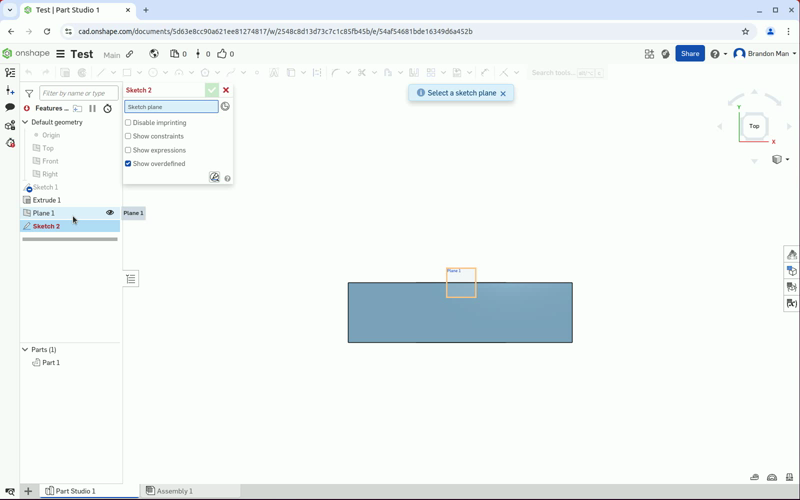
click(73, 215)
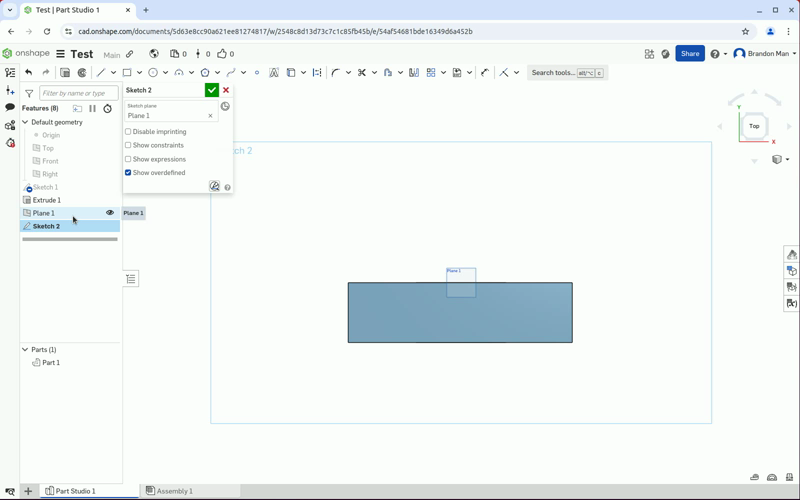
mouse_move(73, 352)
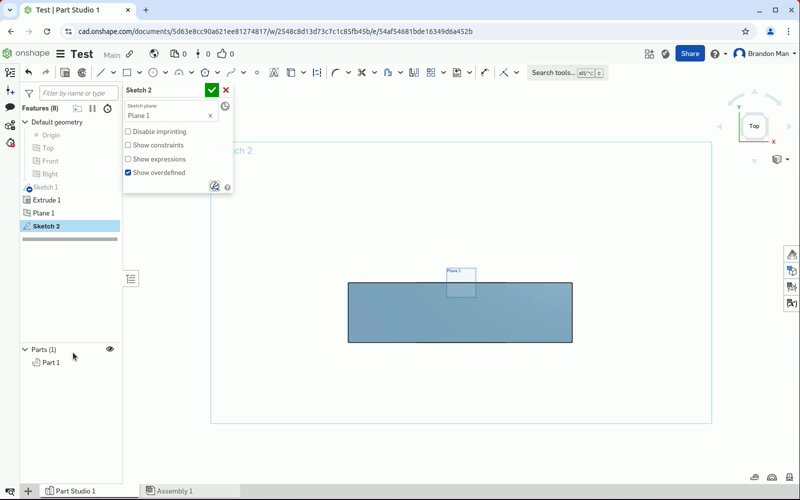
key(y)
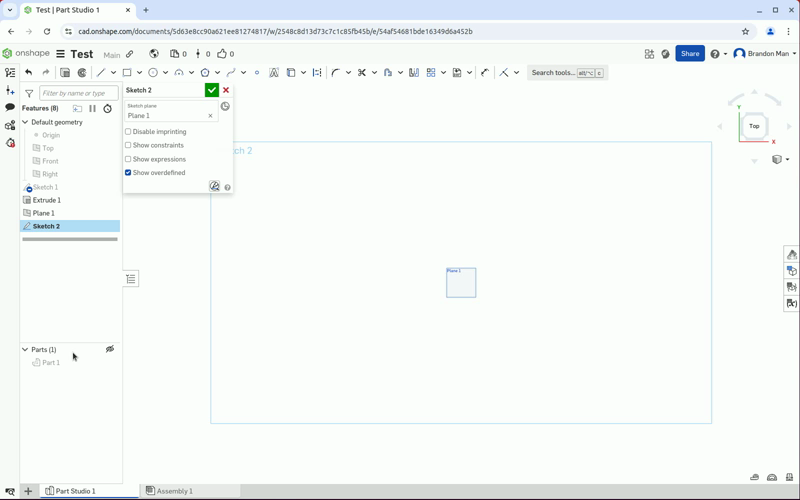
key(c)
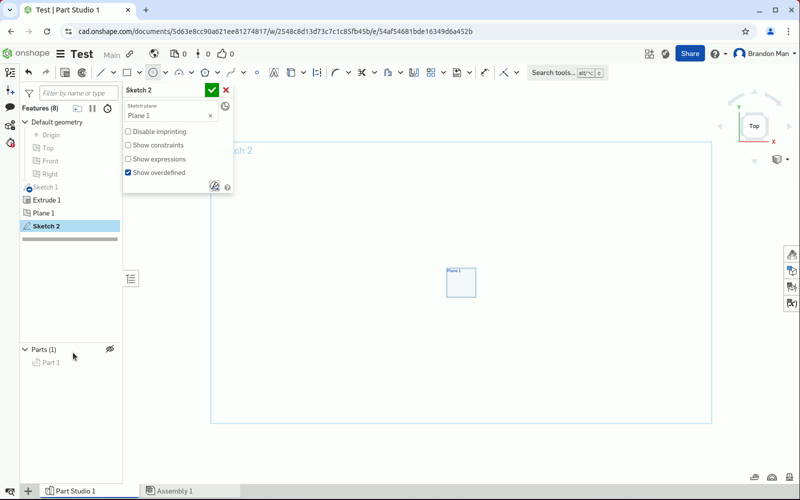
key_down(shift)
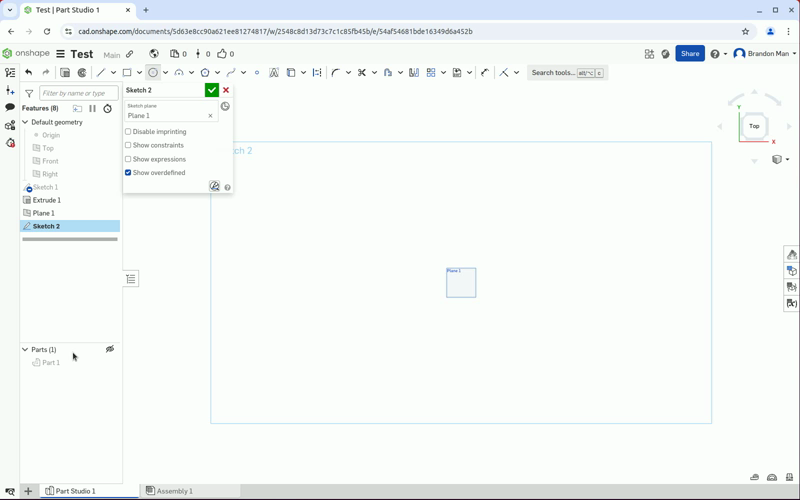
mouse_move(551, 313)
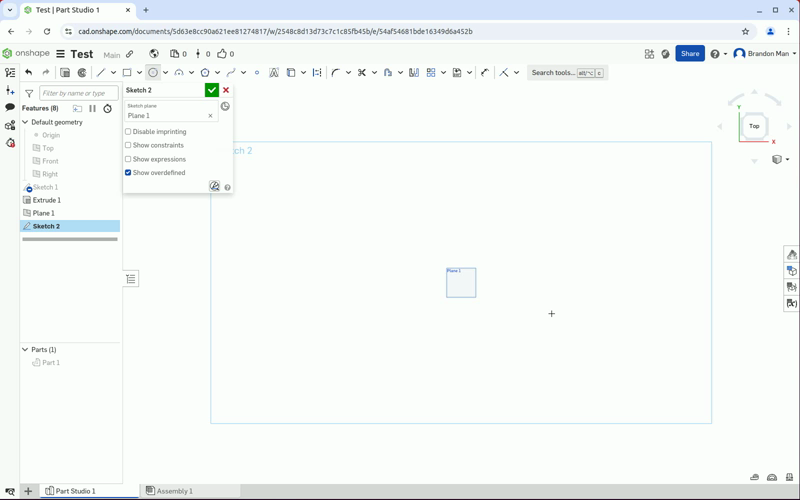
click(551, 313)
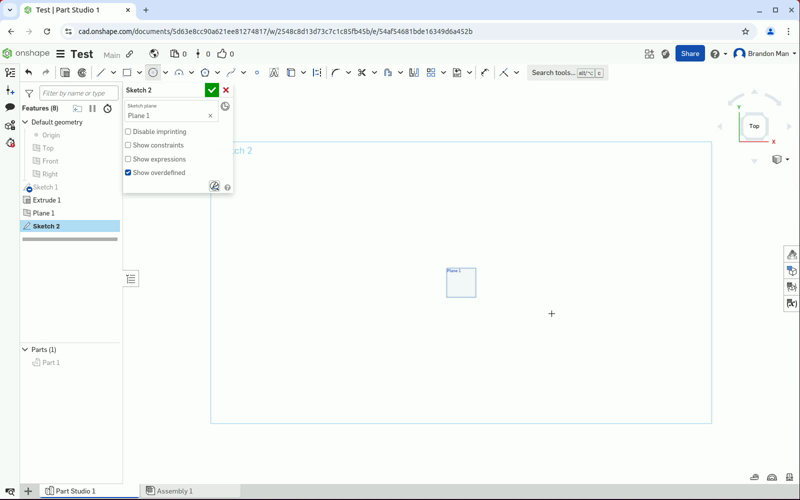
key_up(shift)
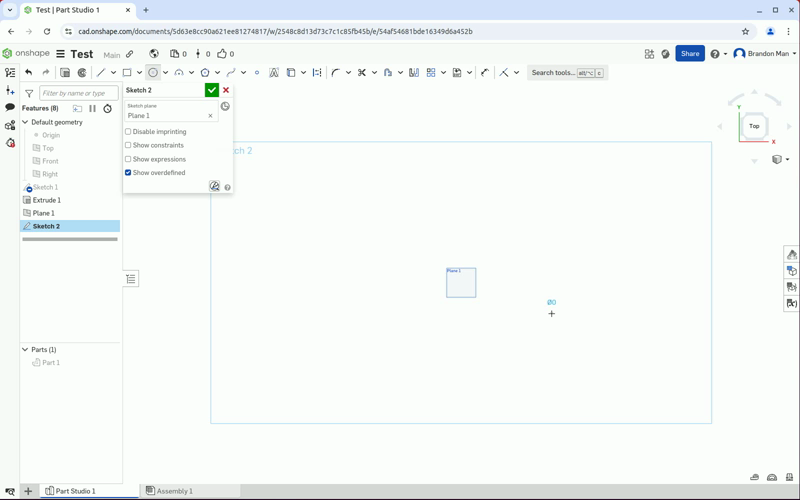
mouse_move(560, 313)
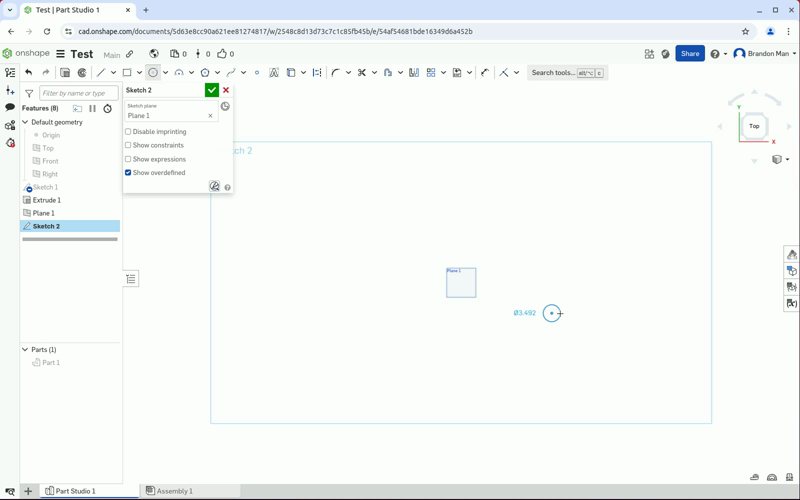
click(560, 313)
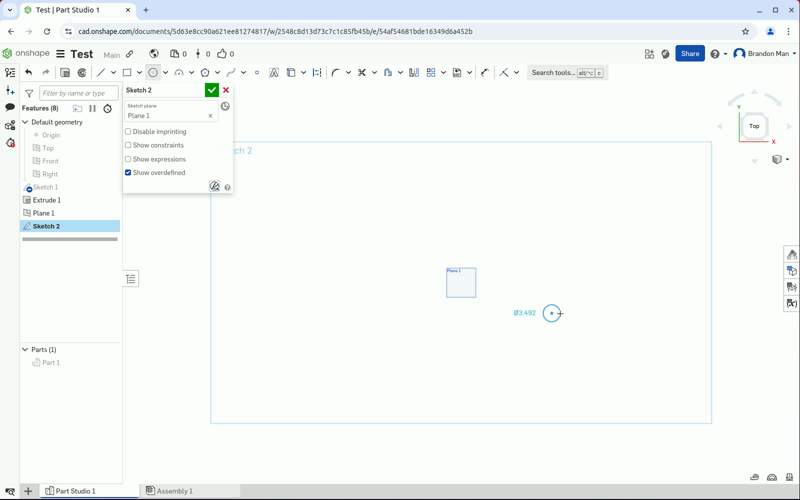
key(esc)
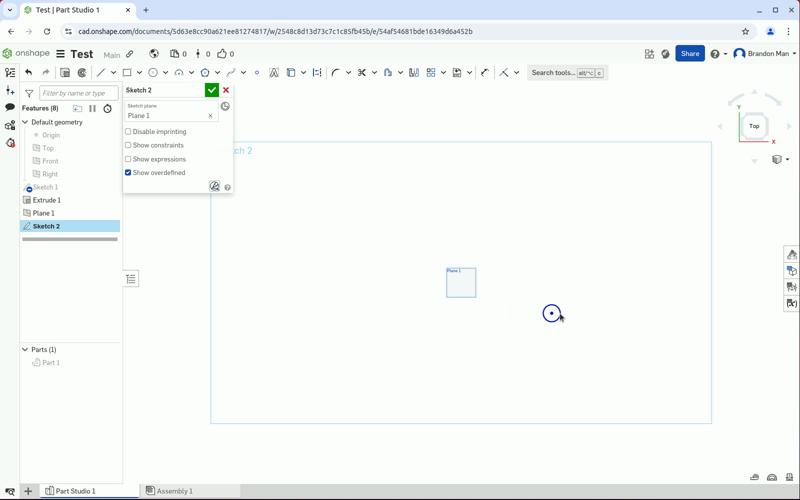
mouse_move(543, 315)
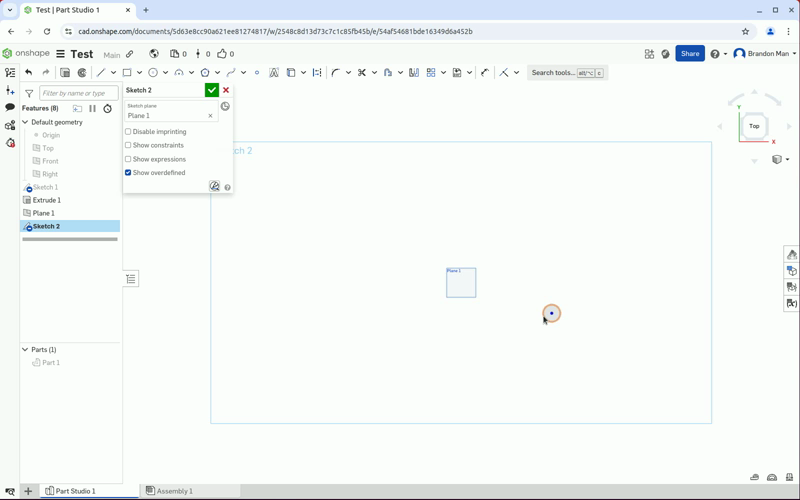
scroll(6)
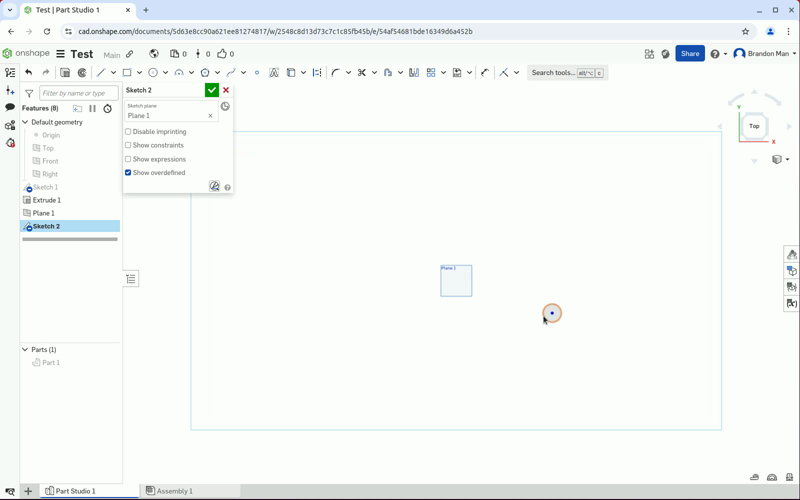
scroll(6)
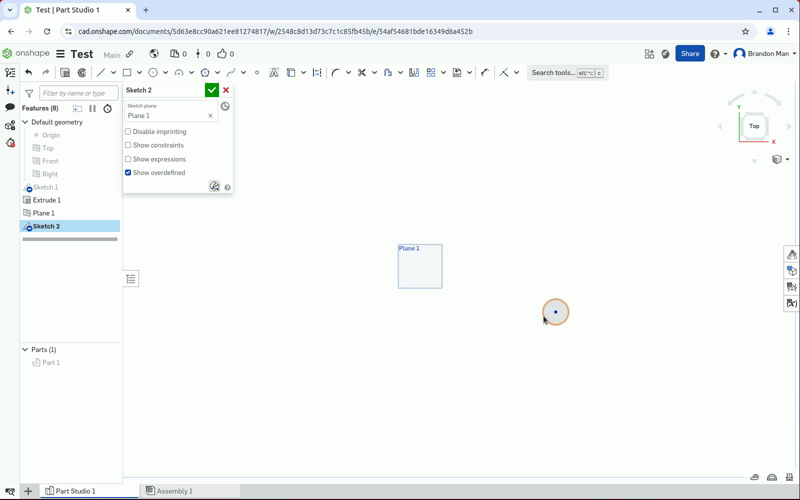
scroll(6)
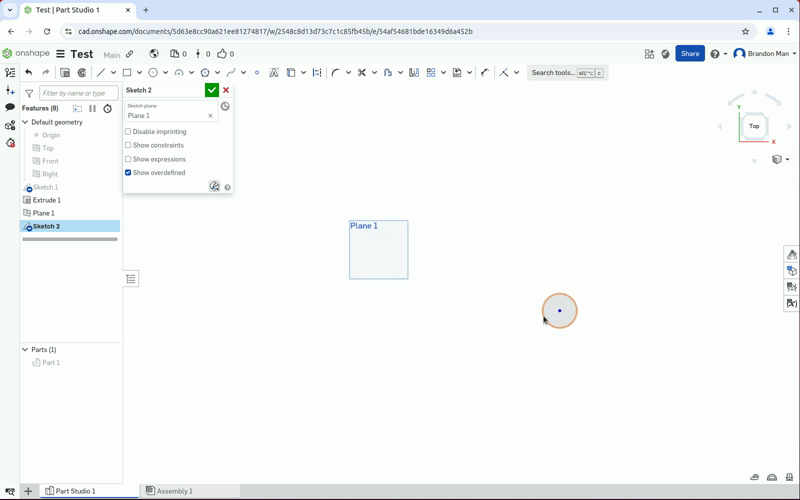
scroll(6)
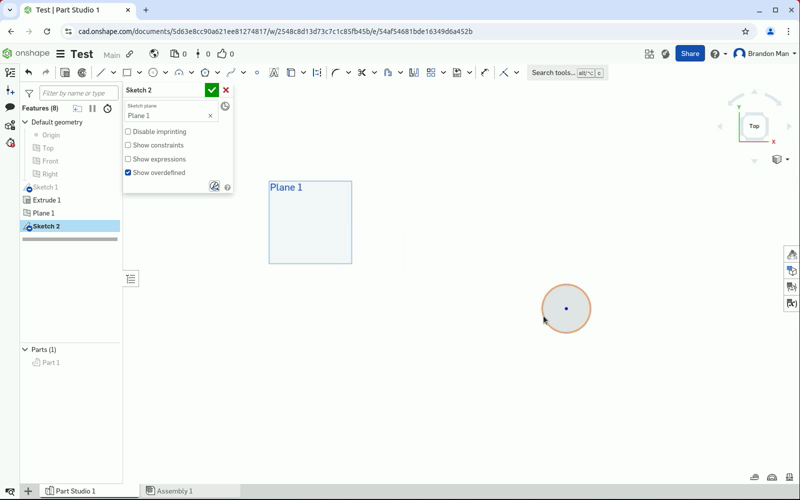
scroll(6)
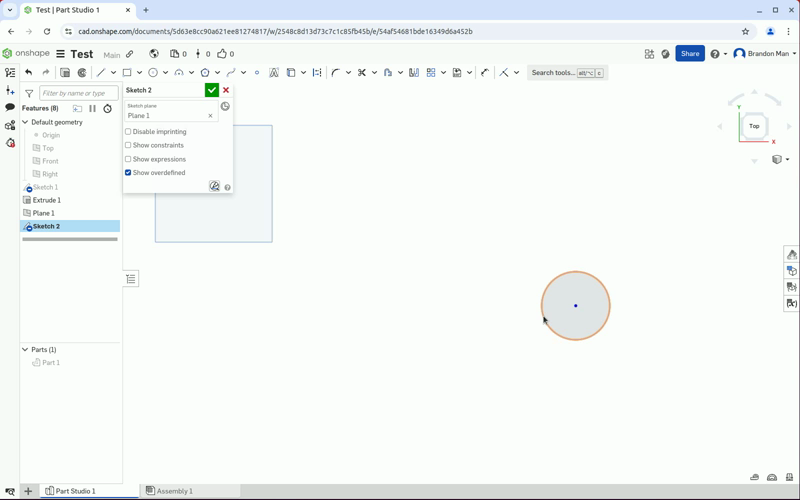
scroll(6)
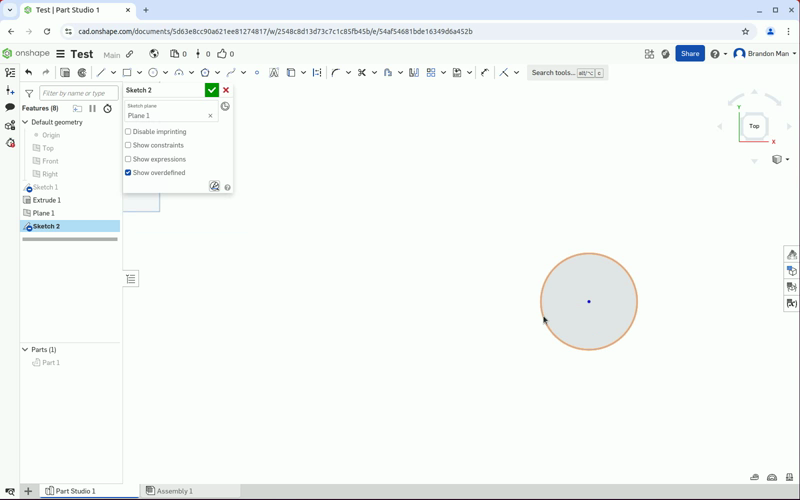
scroll(6)
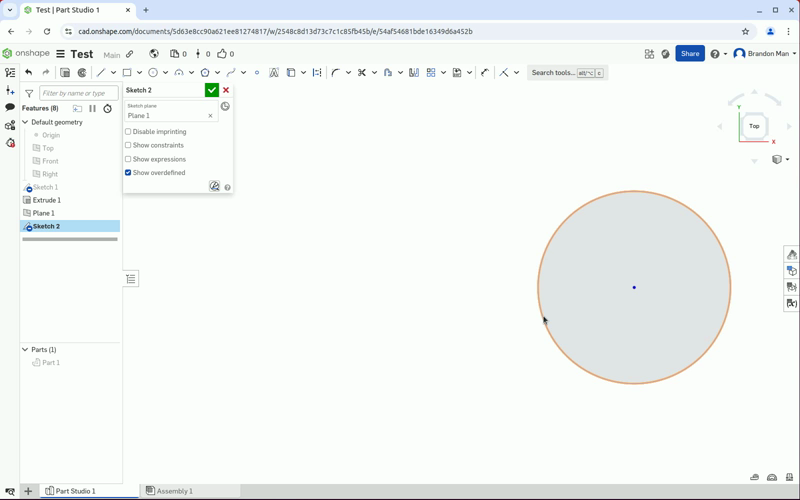
click(543, 315)
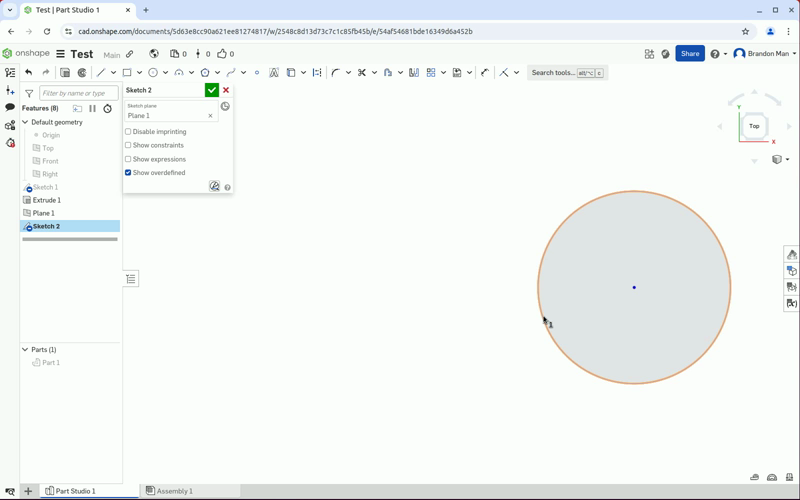
scroll(-6)
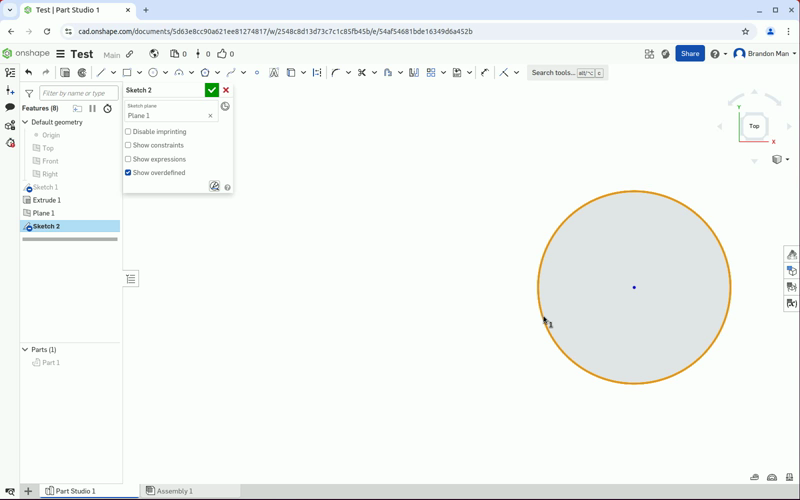
scroll(-6)
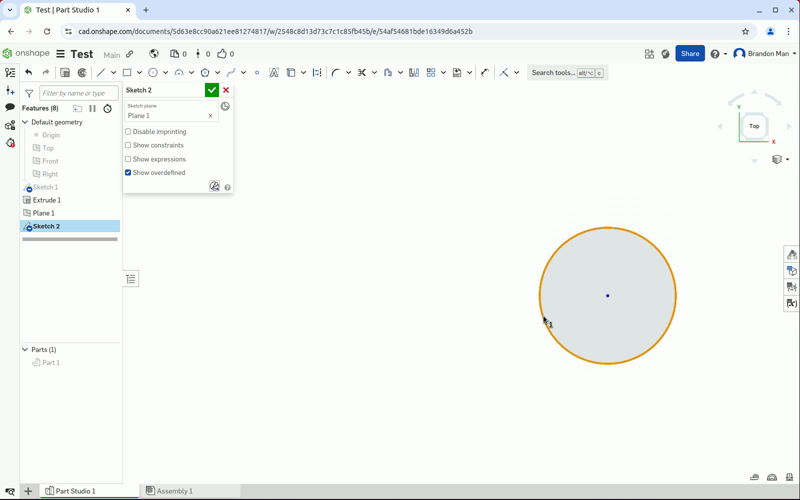
scroll(-6)
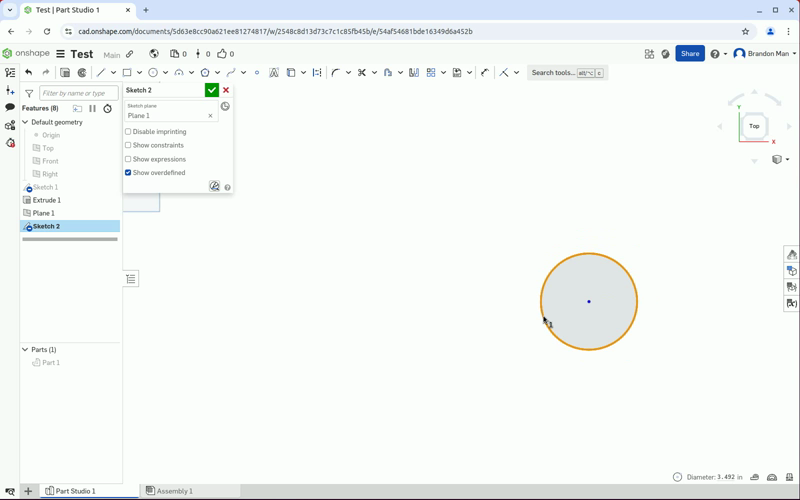
scroll(-6)
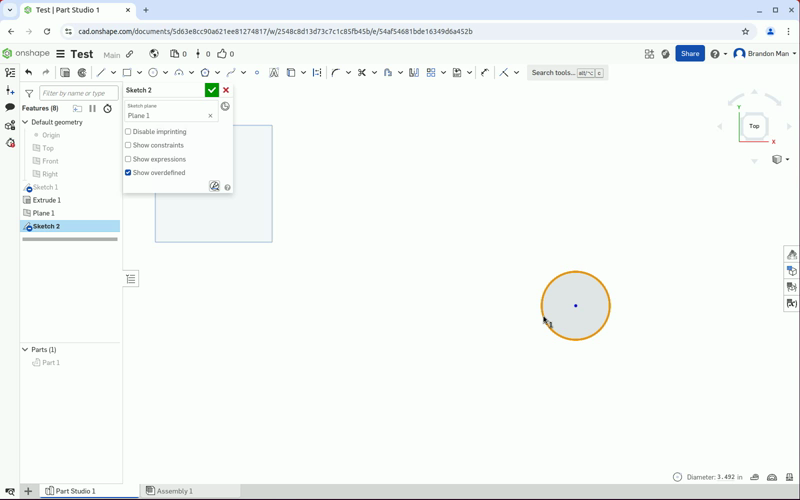
scroll(-6)
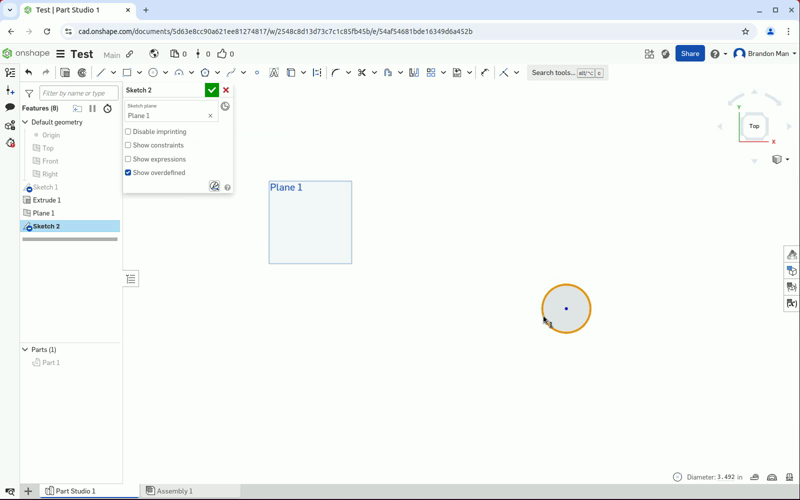
scroll(-6)
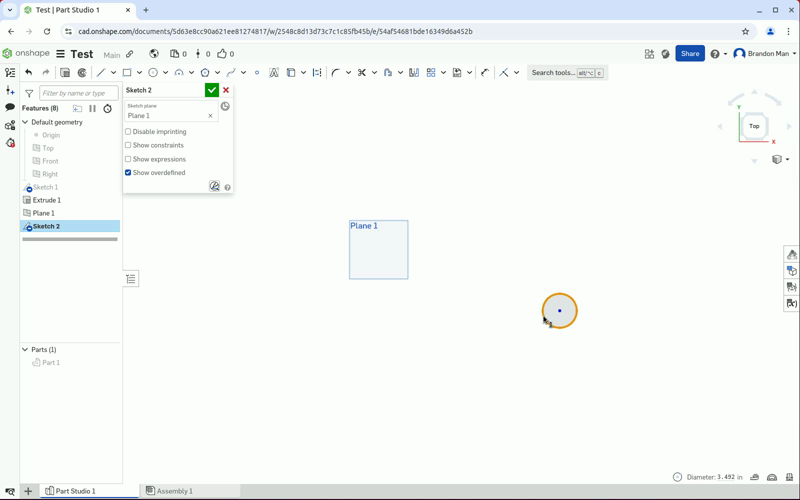
scroll(-6)
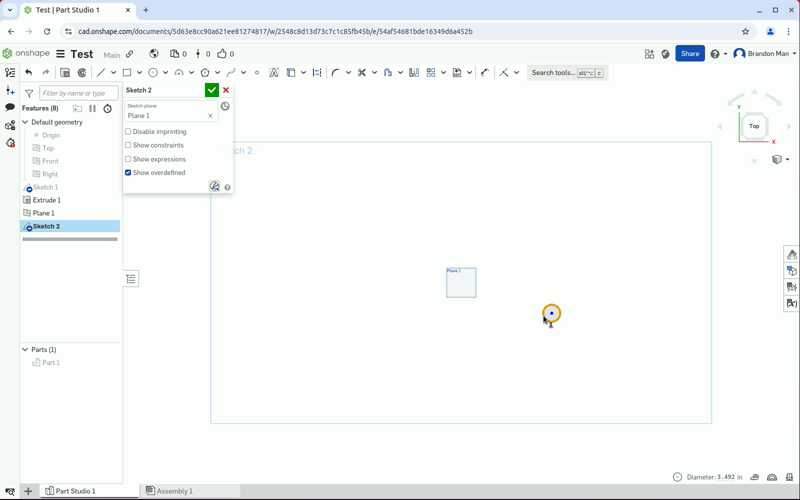
mouse_move(73, 352)
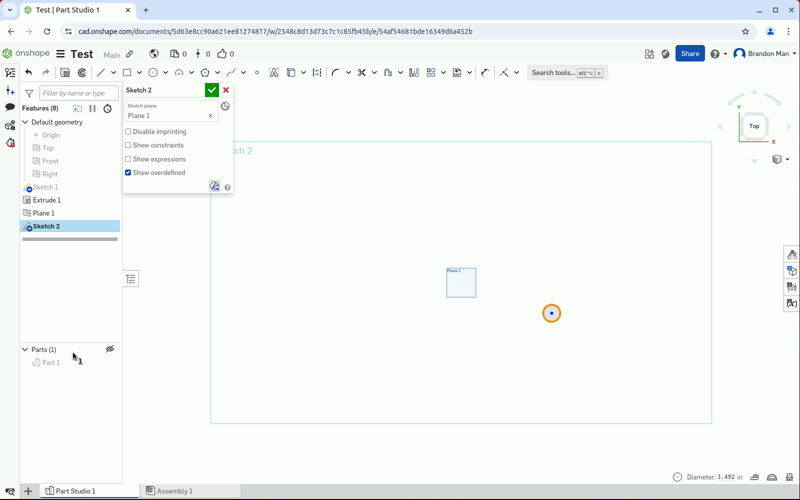
key(shift+y)
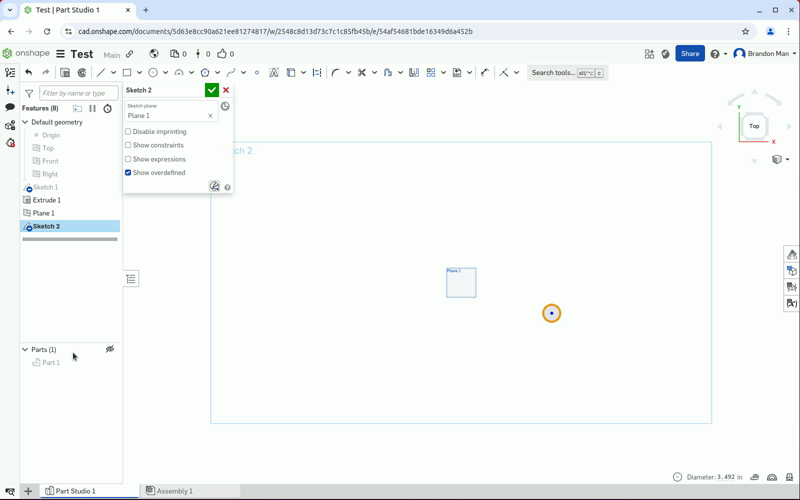
key(shift+e)
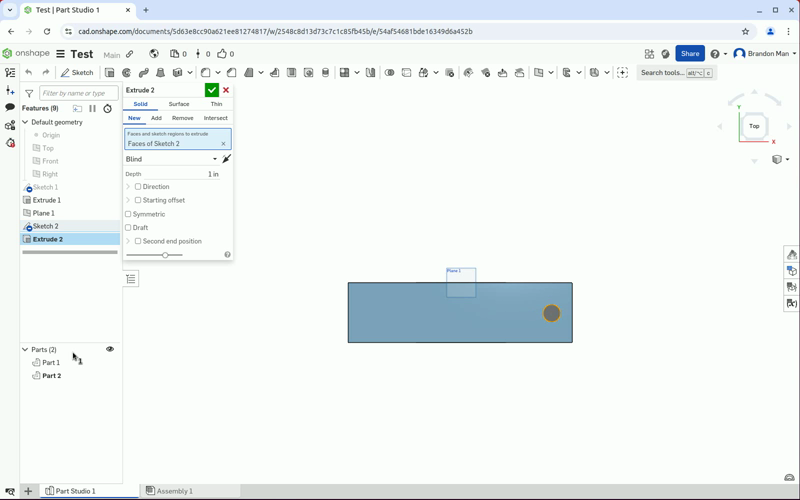
mouse_move(143, 106)
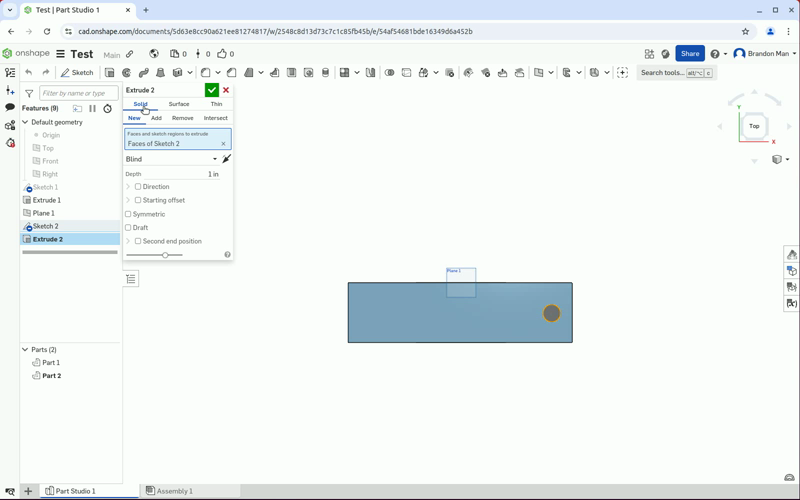
click(143, 106)
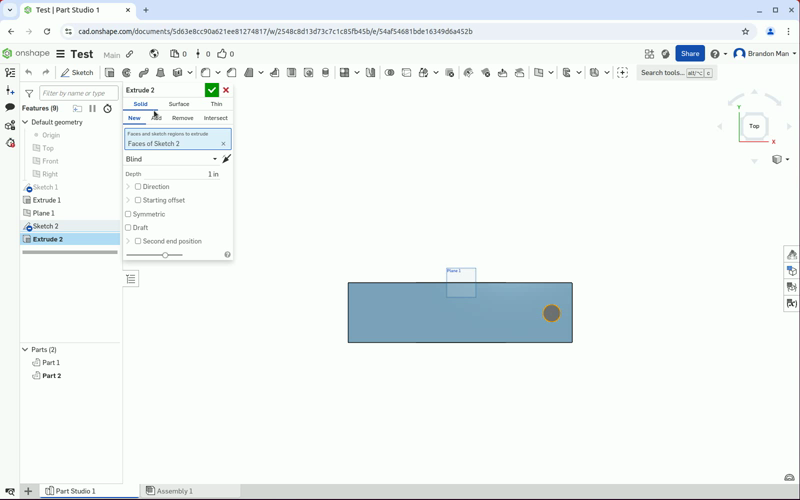
mouse_move(186, 120)
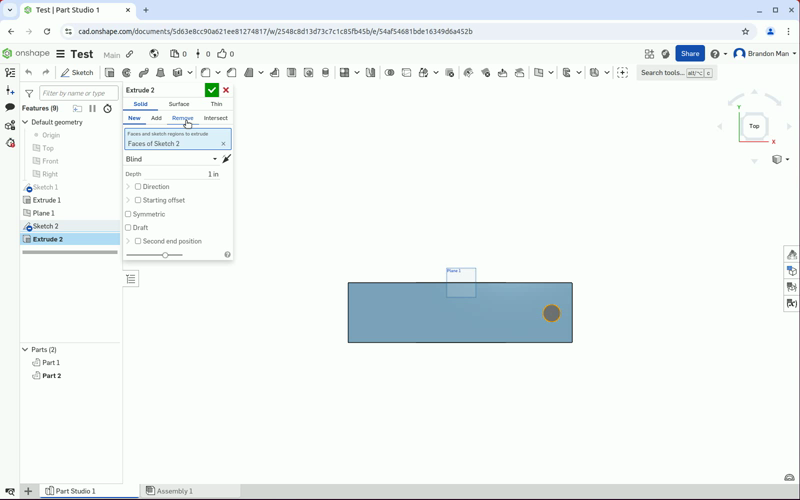
click(186, 120)
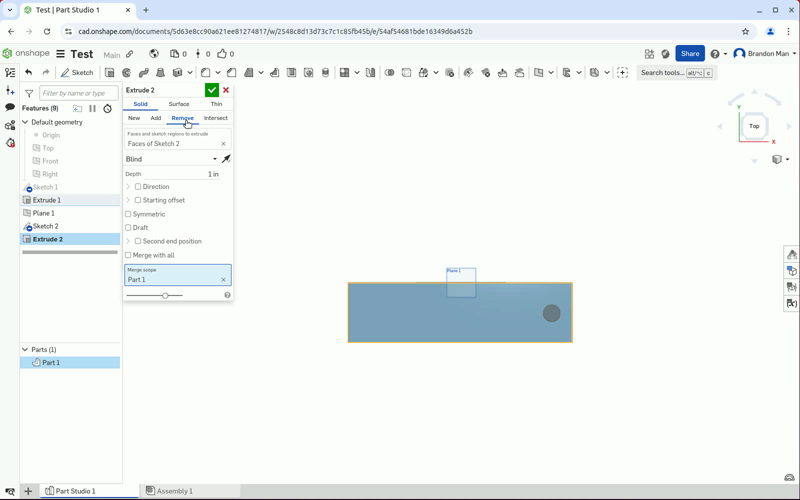
key(tab, 4)
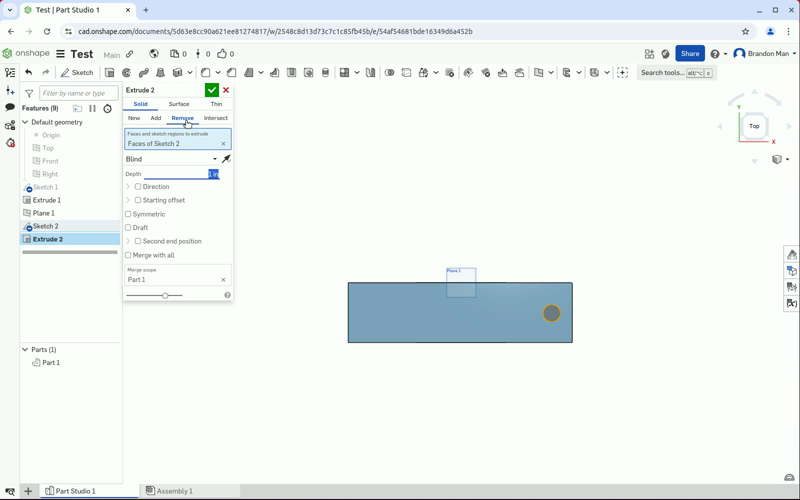
text(12.276)
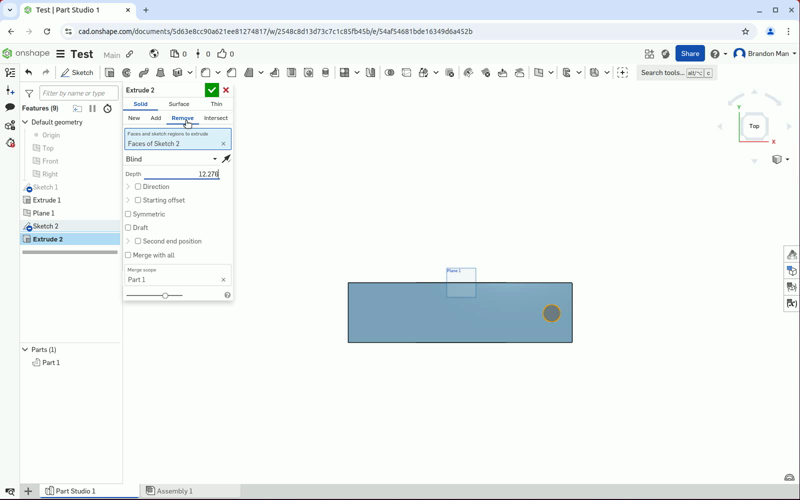
key(tab, 6)
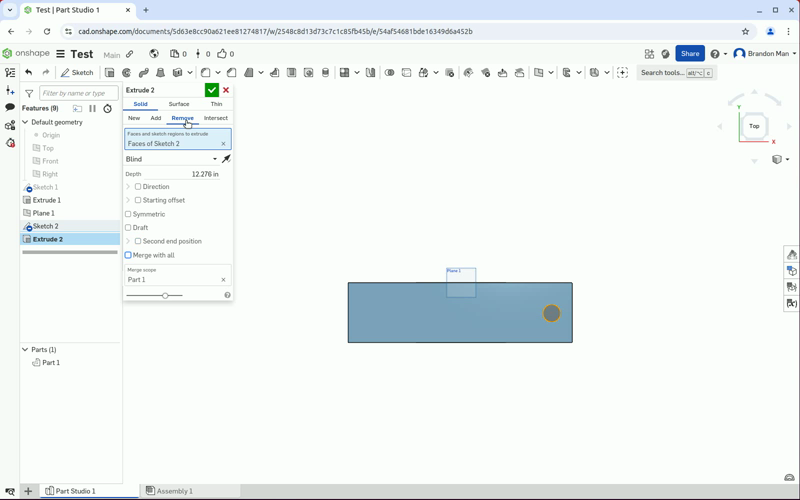
key(space)
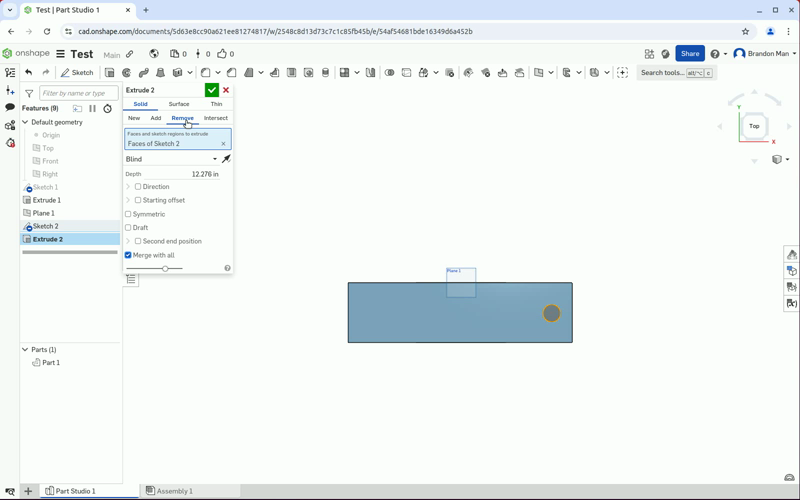
key(enter)
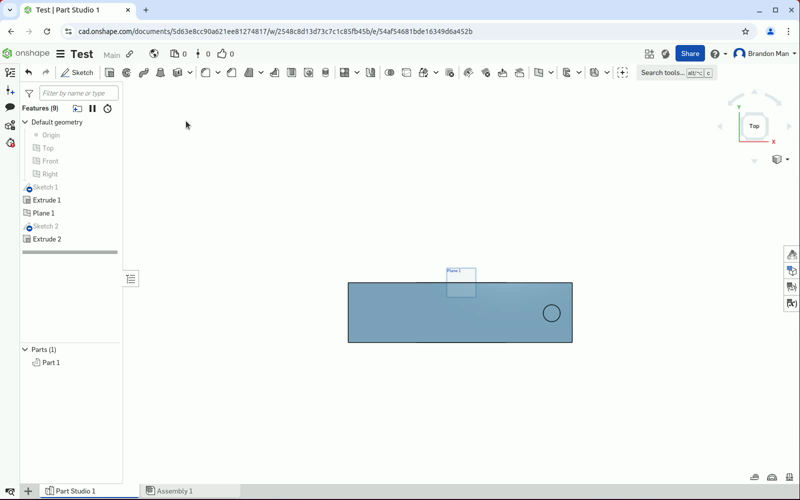
key(shift+h)
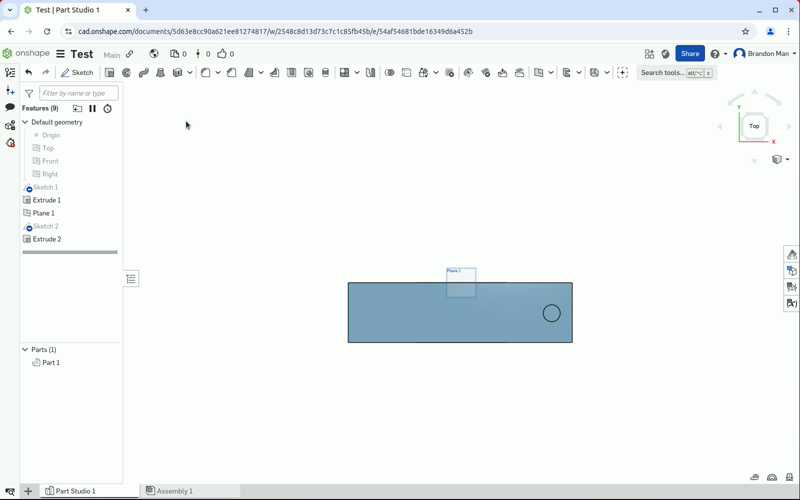
key(shift+h)
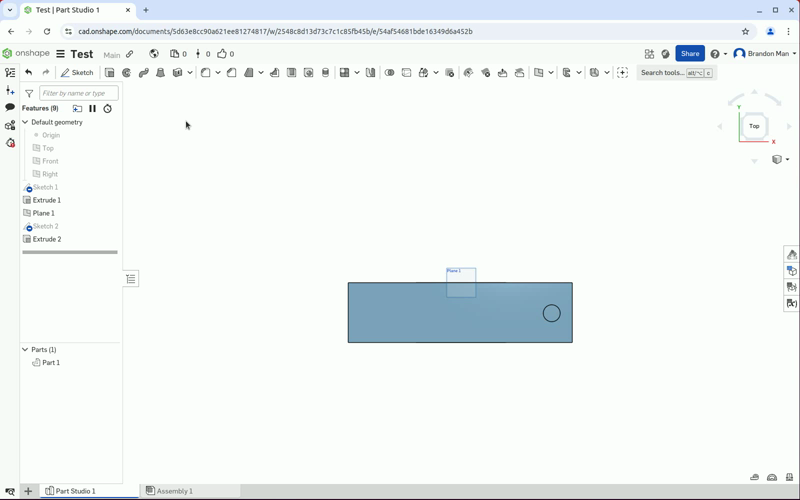
mouse_move(73, 189)
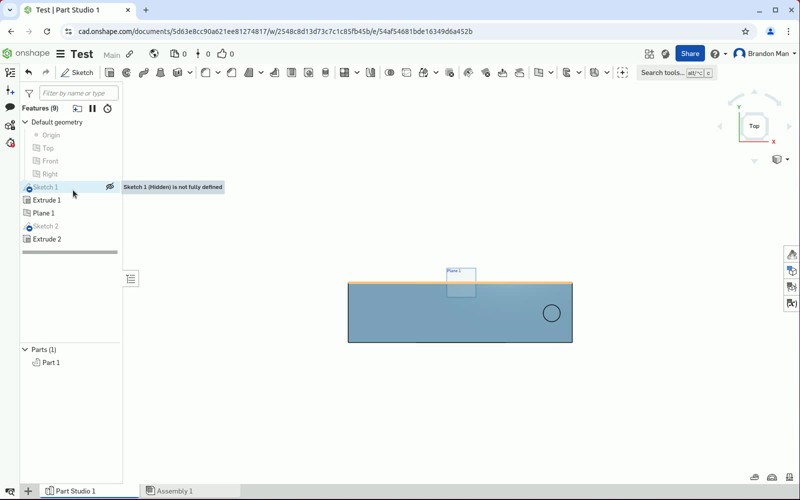
click(73, 189)
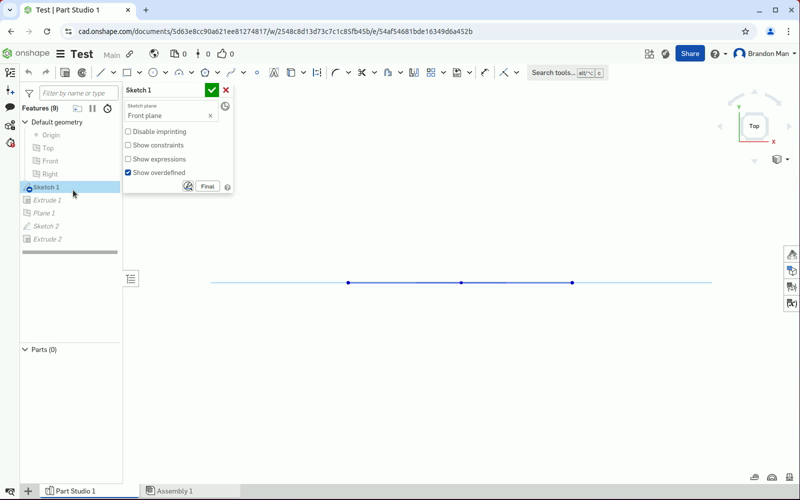
mouse_move(229, 92)
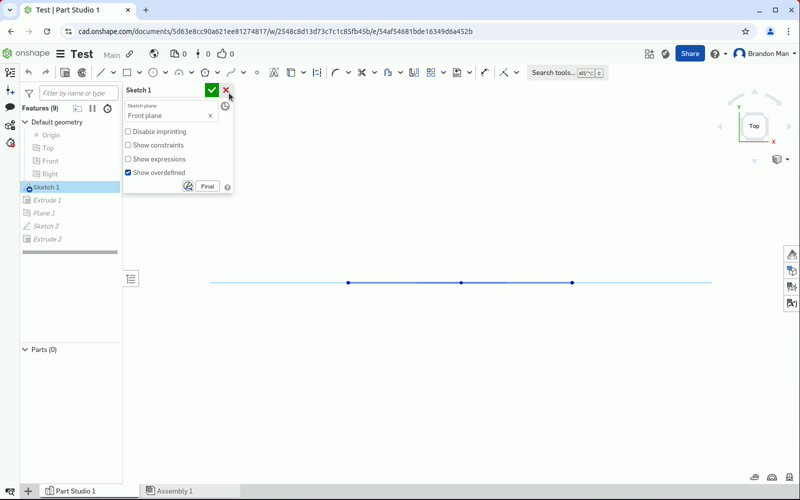
click(229, 92)
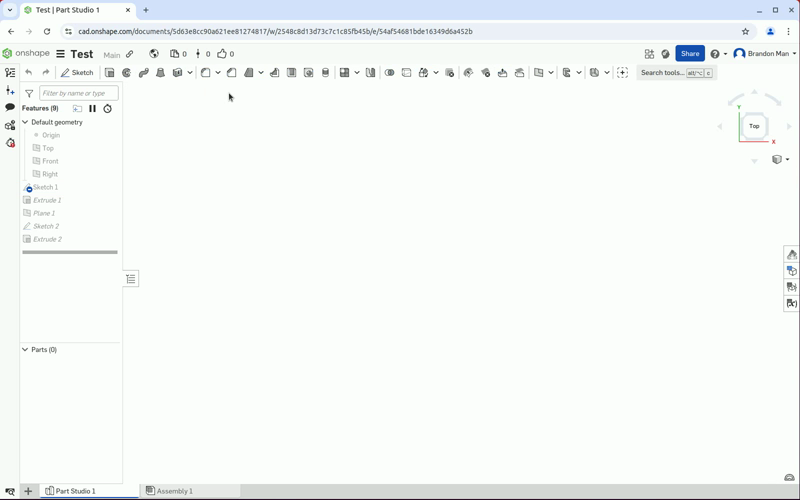
key(shift+s)
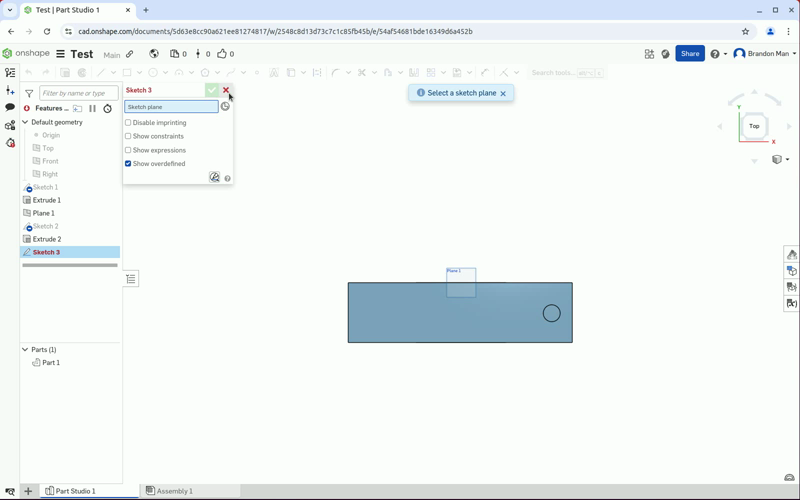
mouse_move(73, 215)
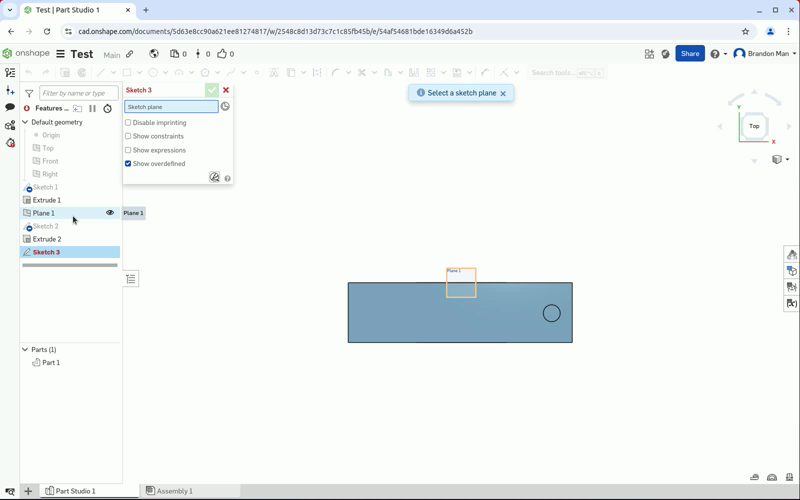
click(73, 215)
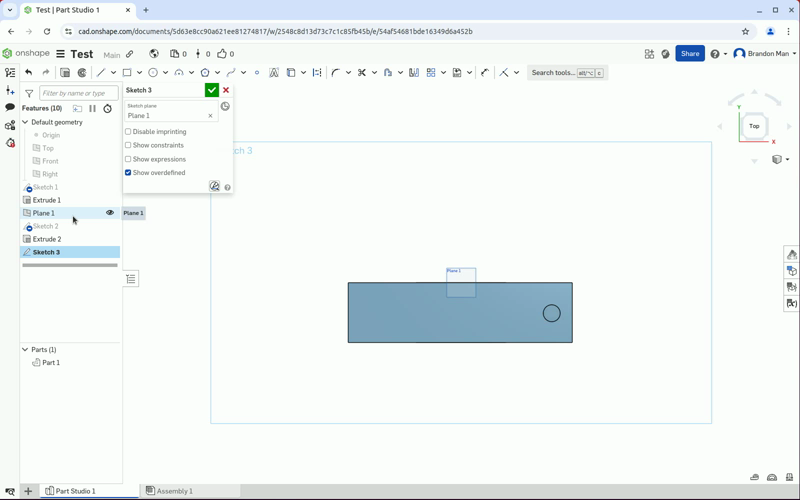
mouse_move(73, 352)
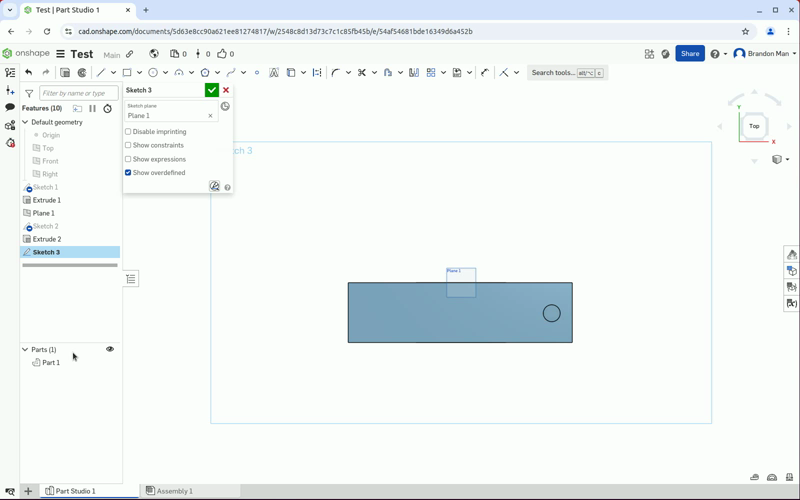
key(y)
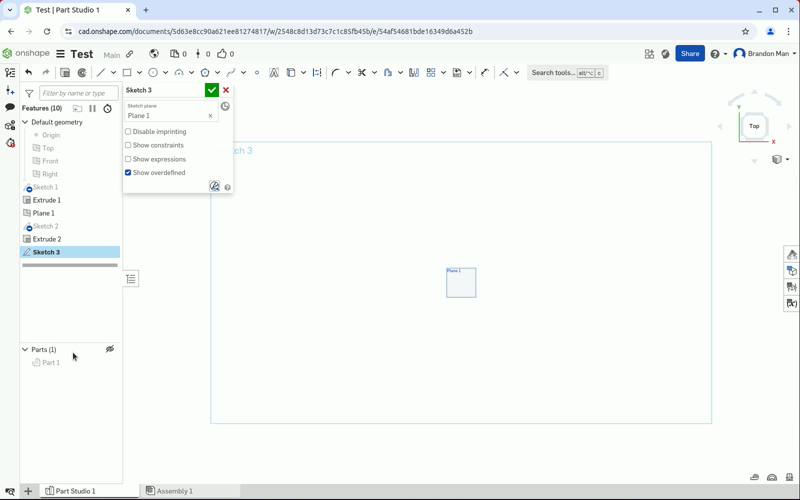
key(c)
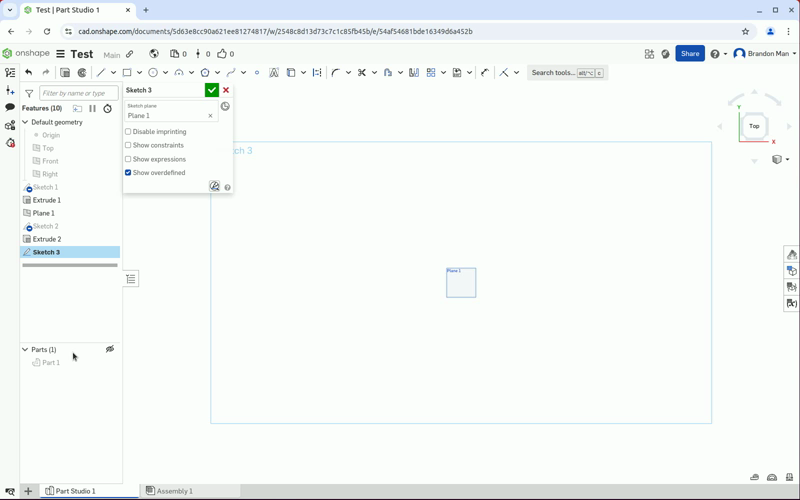
key_down(shift)
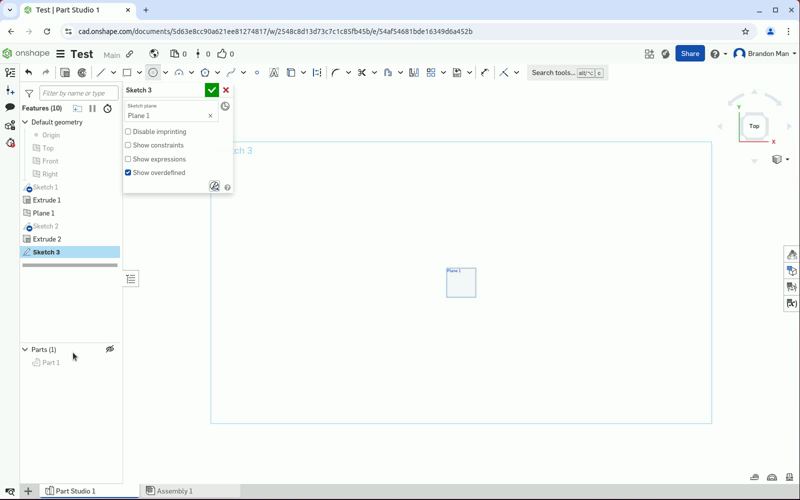
mouse_move(371, 313)
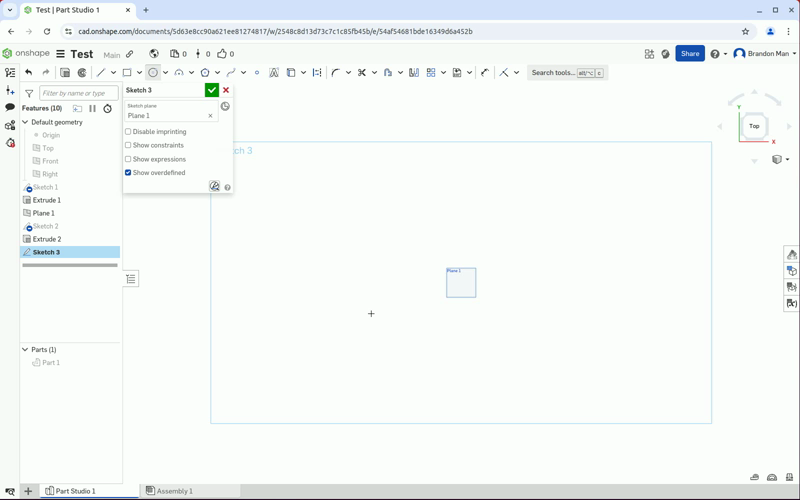
click(371, 313)
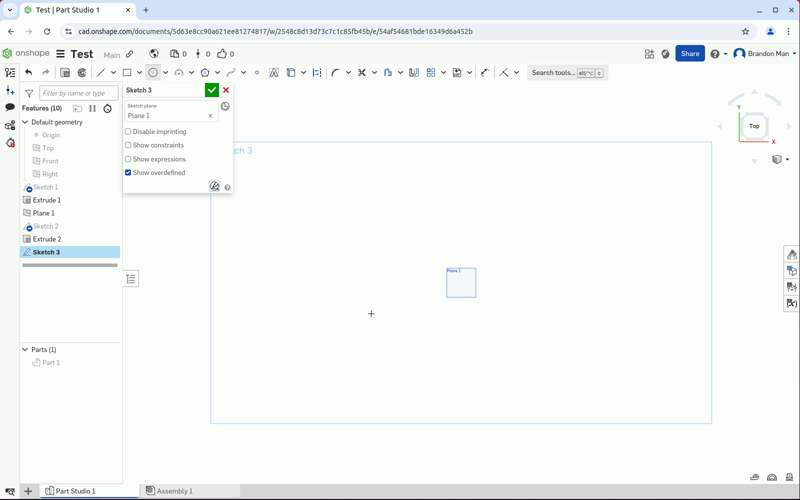
key_up(shift)
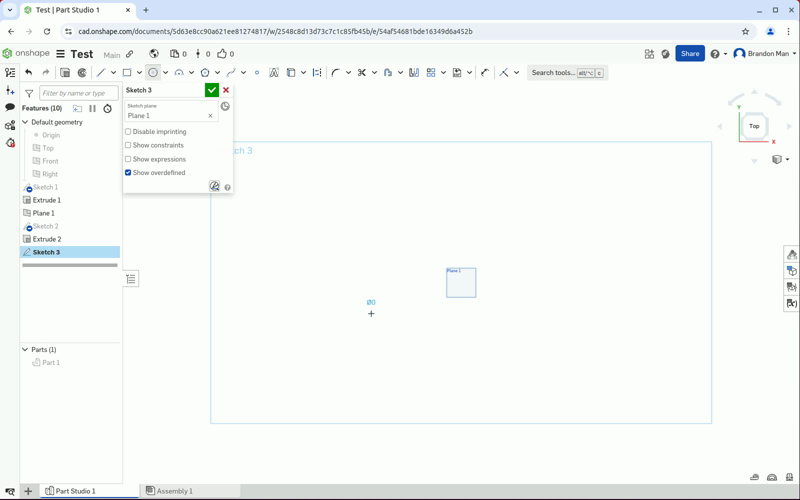
mouse_move(379, 313)
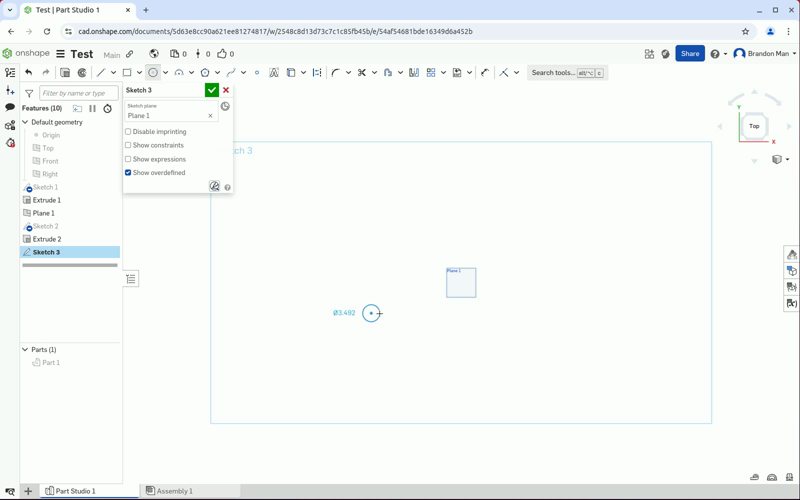
click(379, 313)
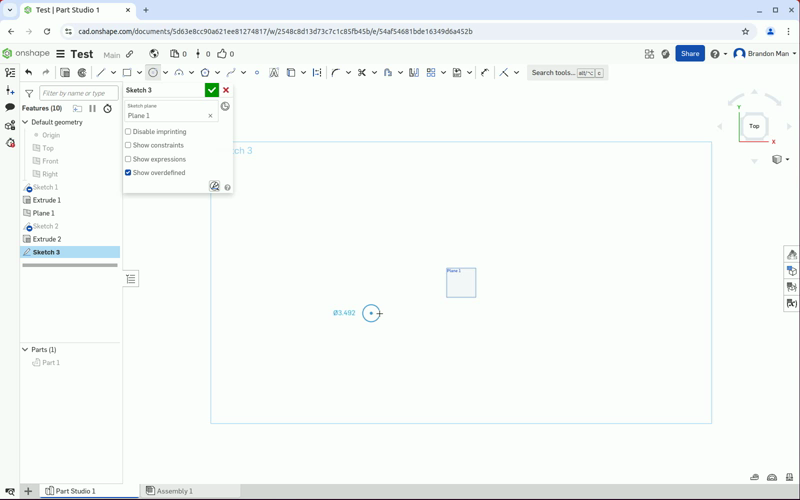
key(esc)
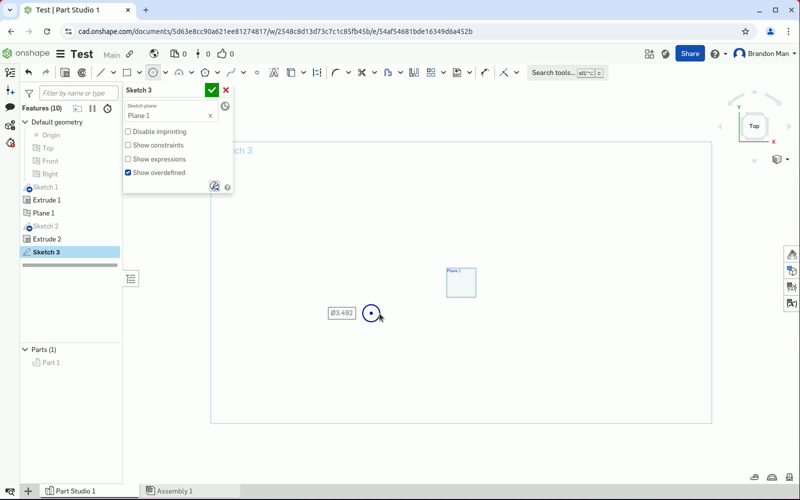
mouse_move(367, 308)
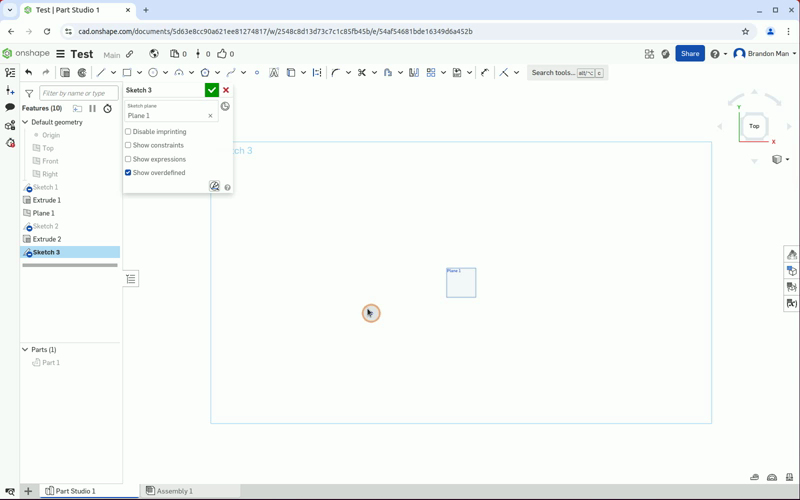
scroll(6)
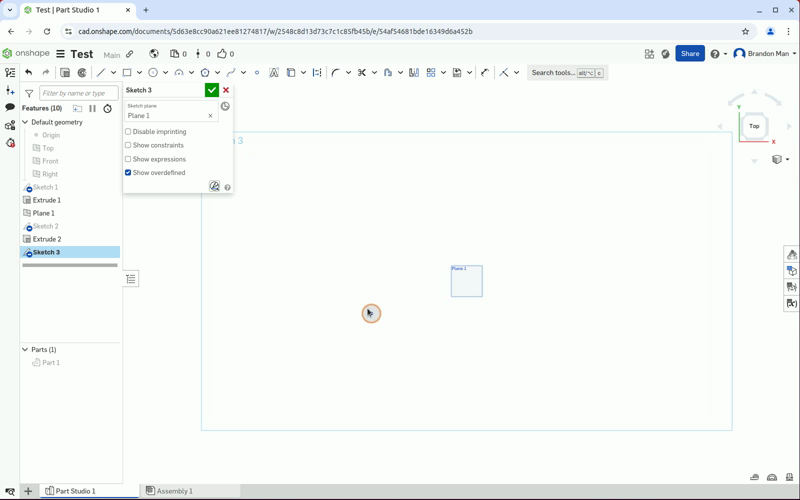
scroll(6)
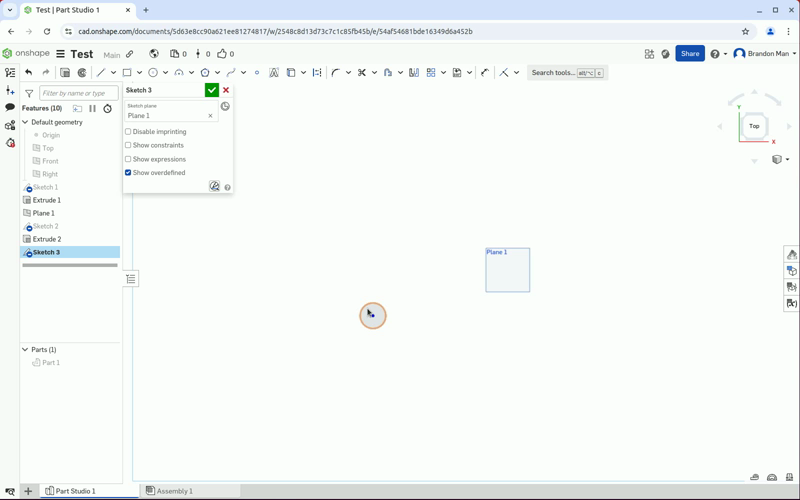
scroll(6)
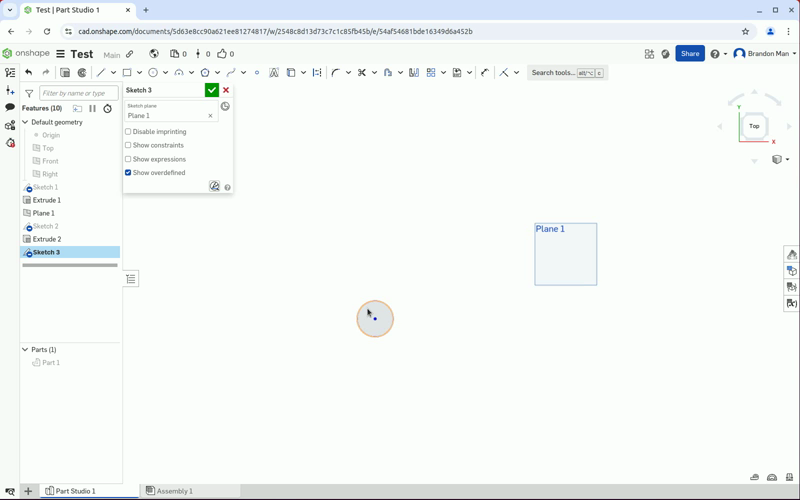
scroll(6)
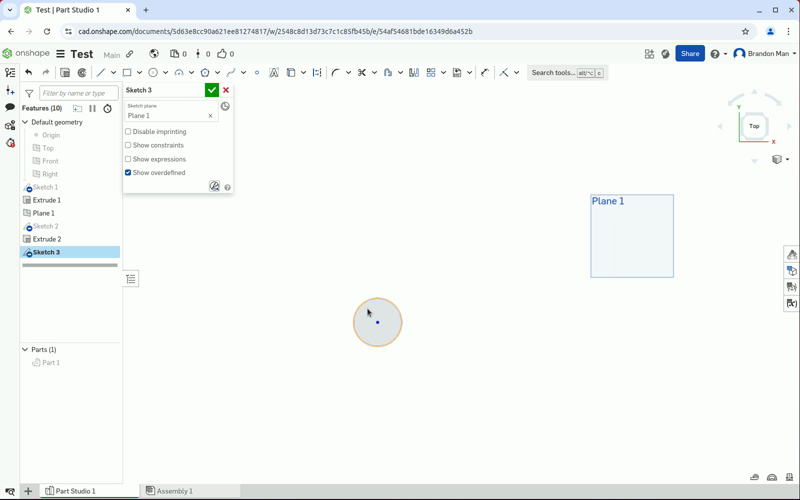
scroll(6)
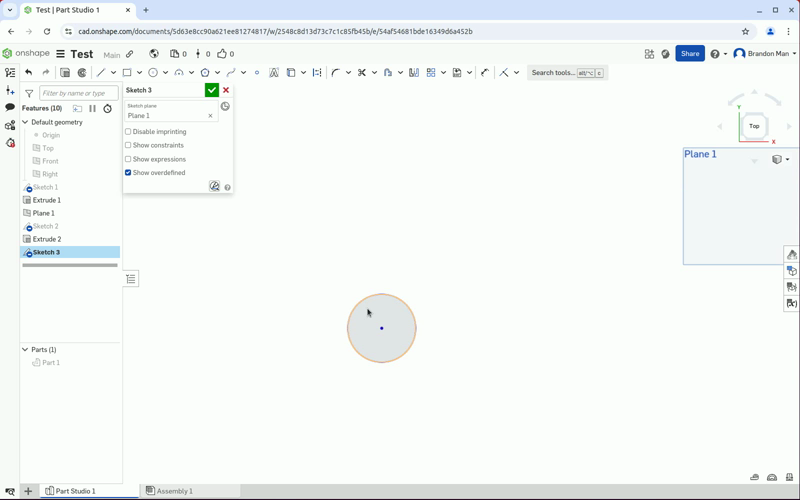
scroll(6)
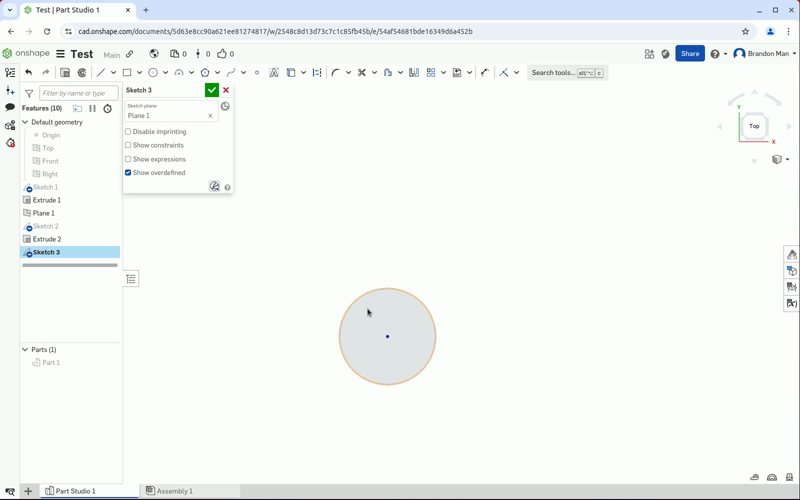
scroll(6)
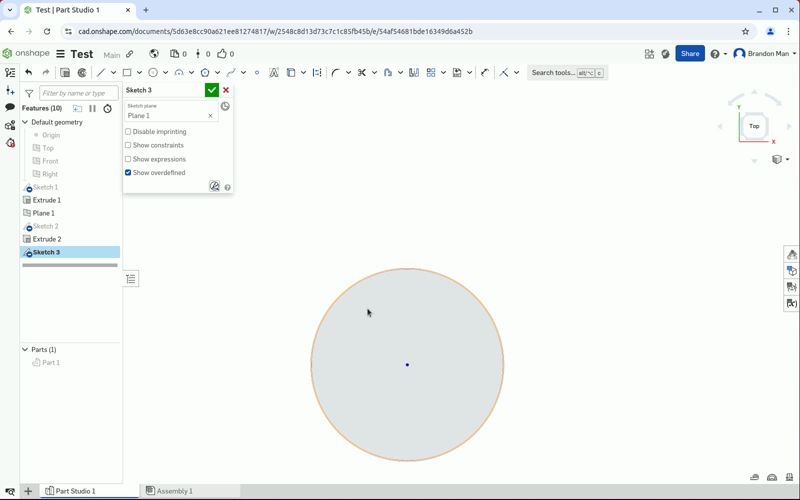
click(367, 308)
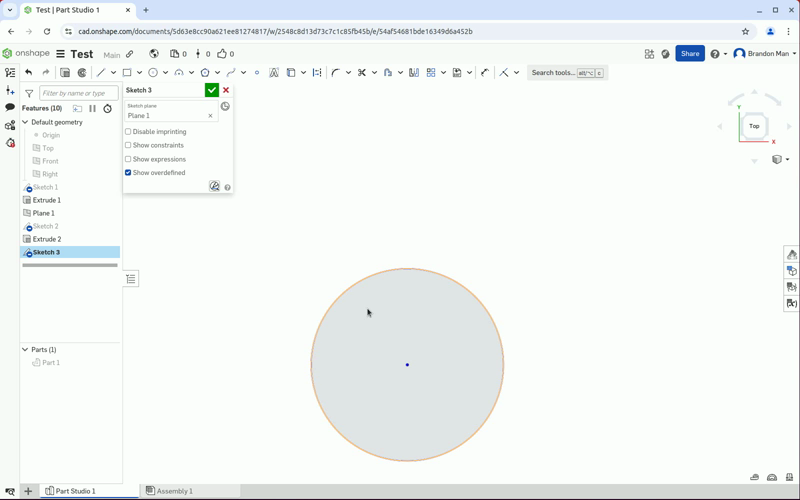
scroll(-6)
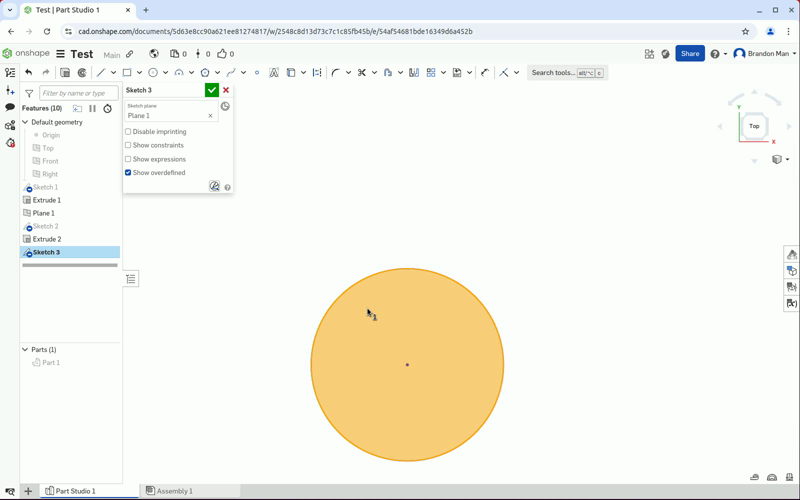
scroll(-6)
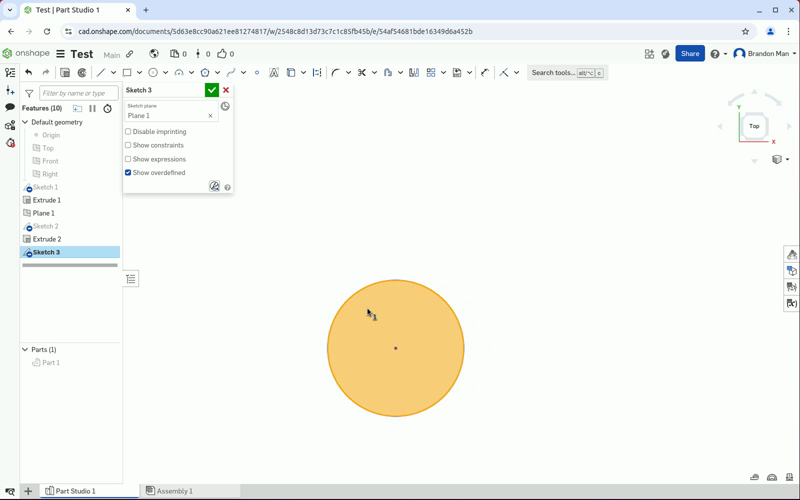
scroll(-6)
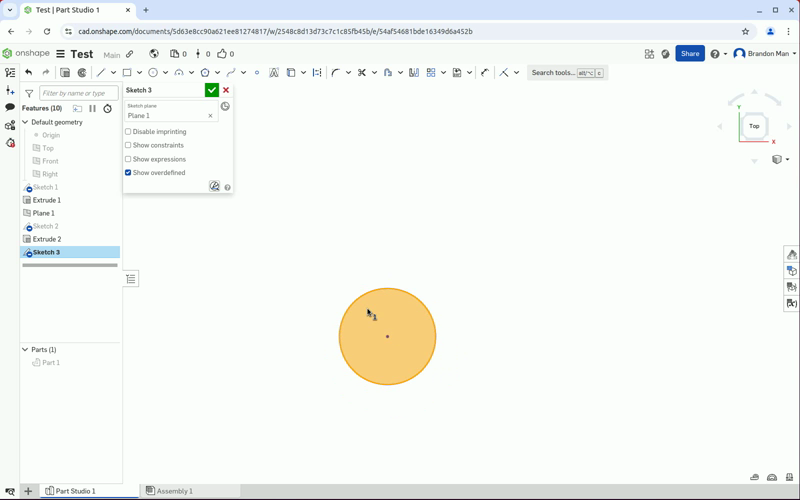
scroll(-6)
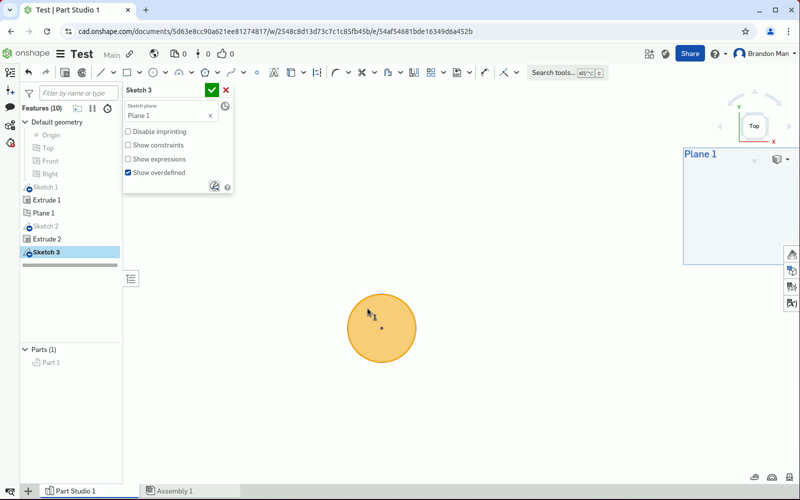
scroll(-6)
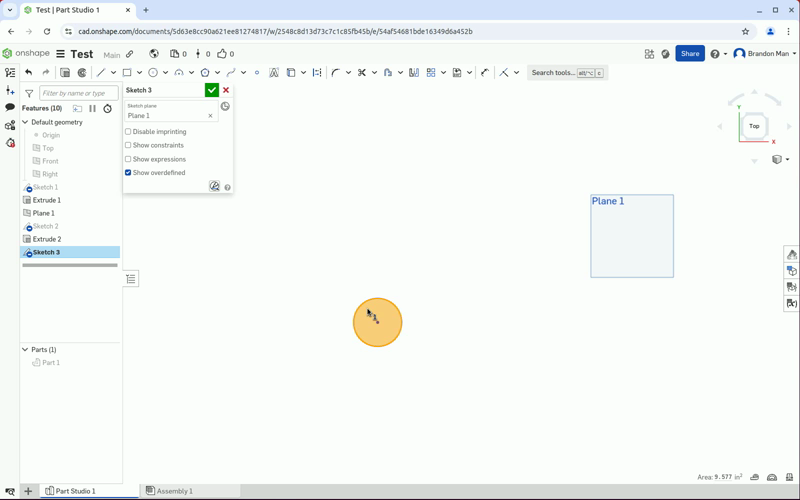
scroll(-6)
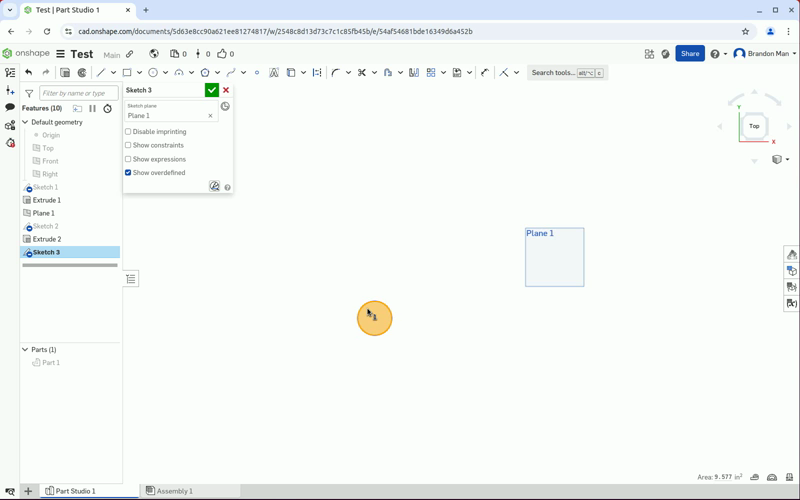
scroll(-6)
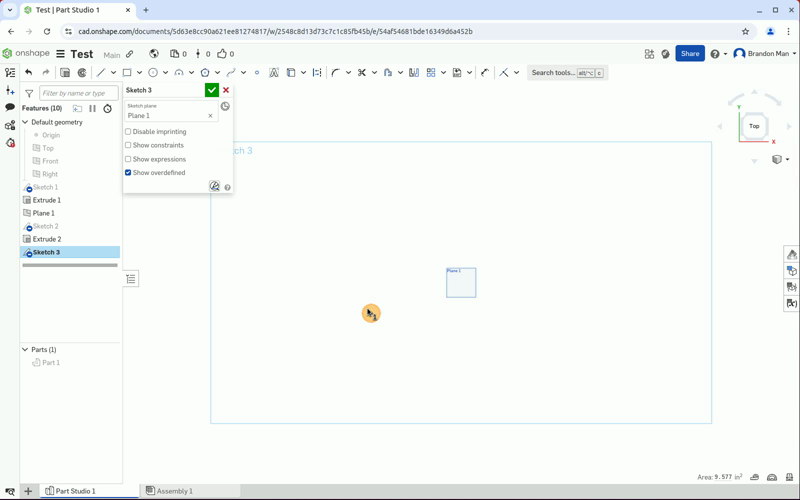
mouse_move(73, 352)
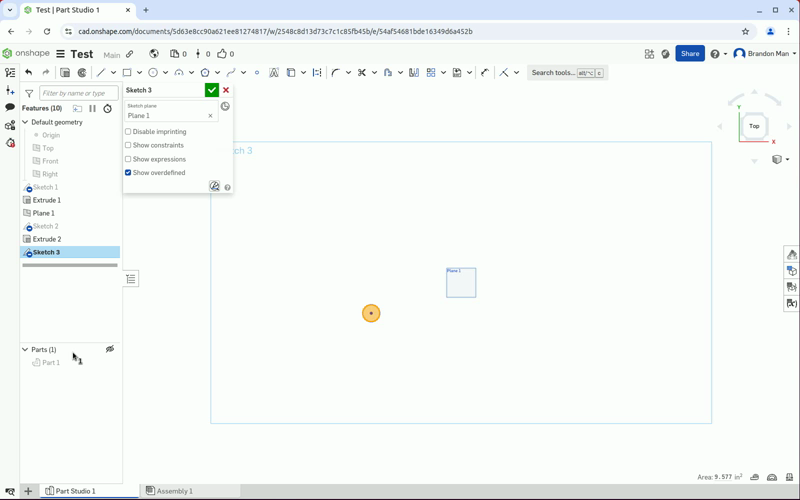
key(shift+y)
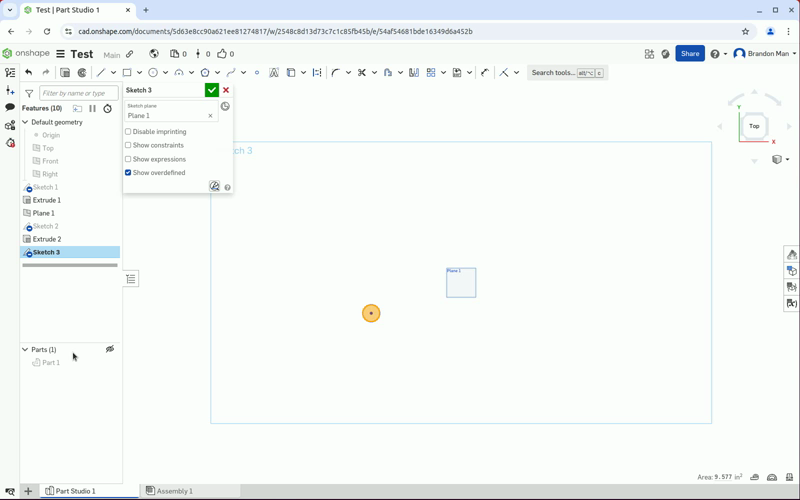
key(shift+e)
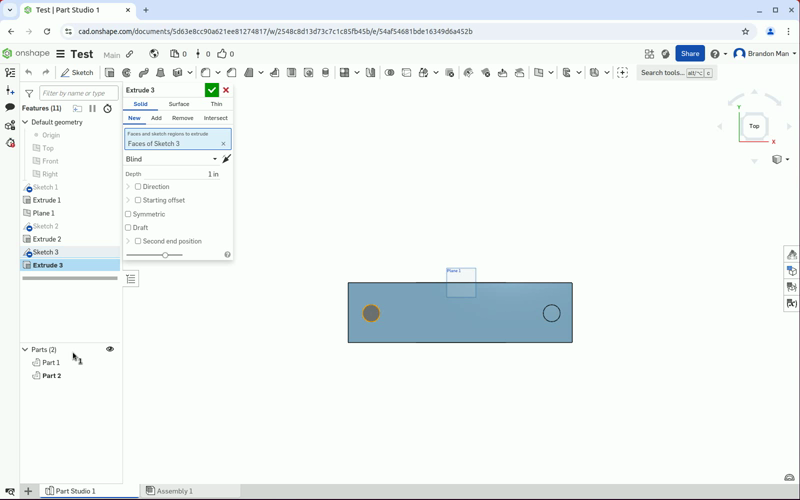
mouse_move(143, 106)
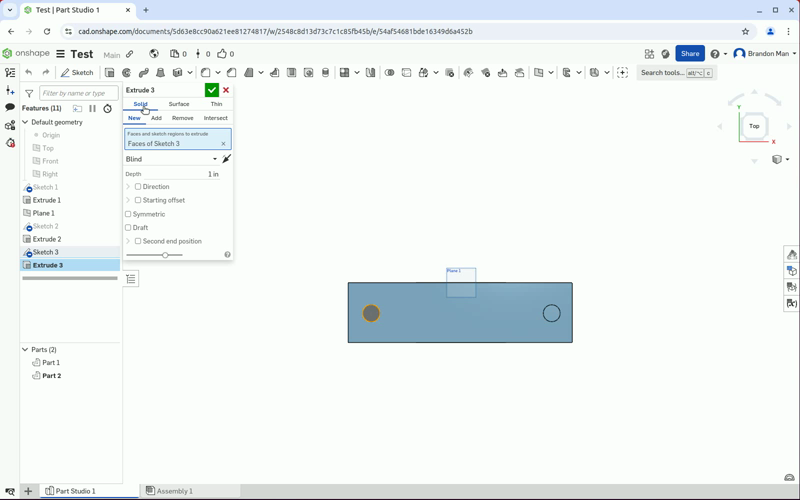
click(143, 106)
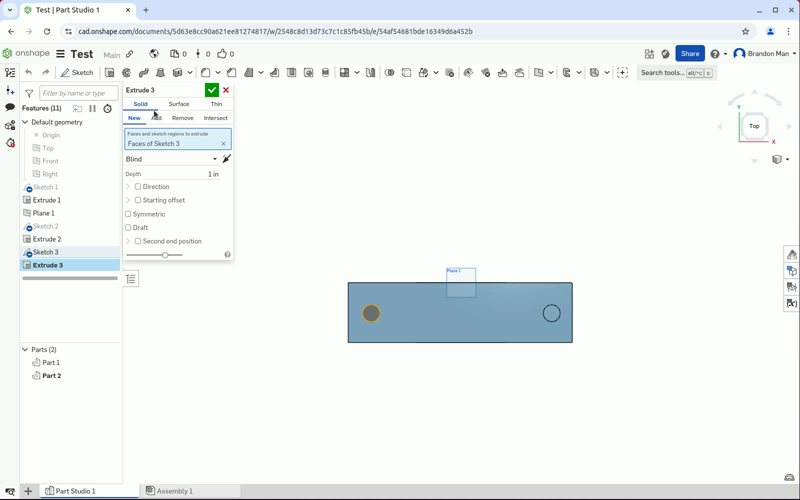
mouse_move(186, 120)
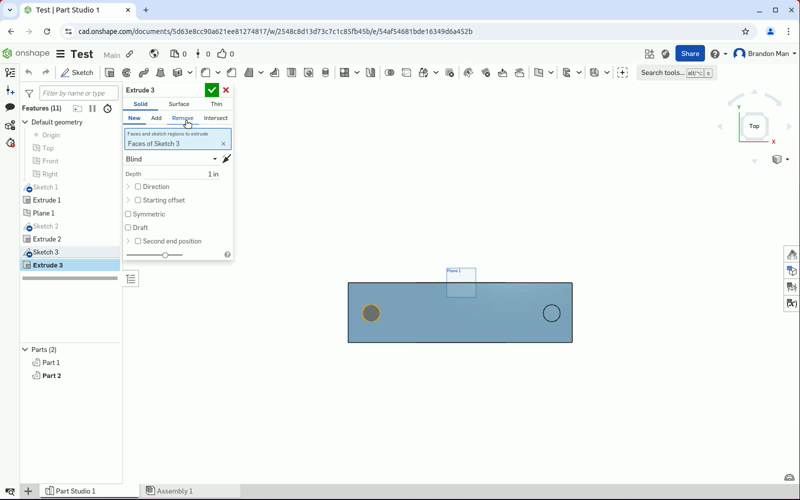
click(186, 120)
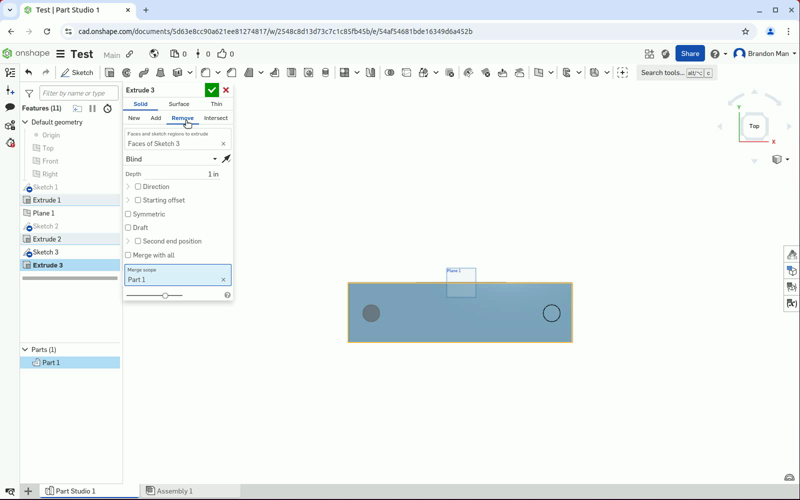
key(tab, 4)
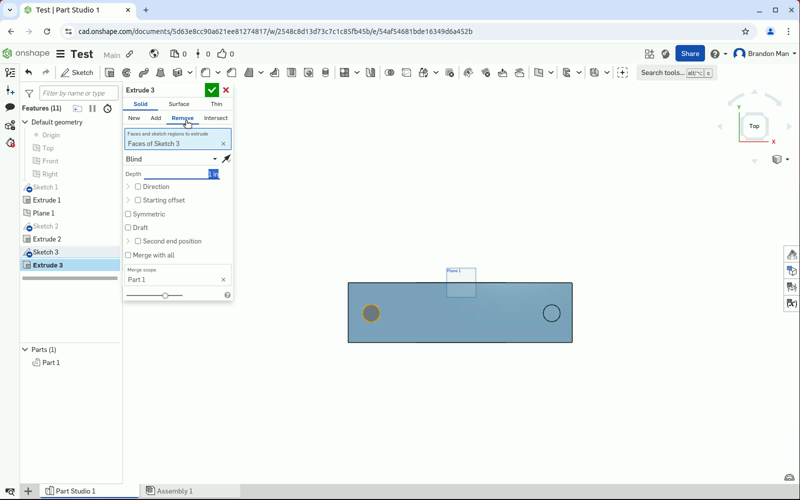
text(12.276)
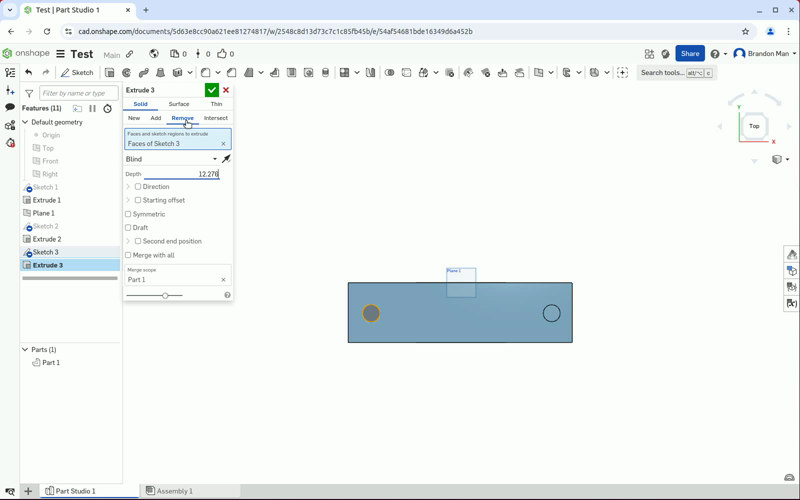
key(tab, 6)
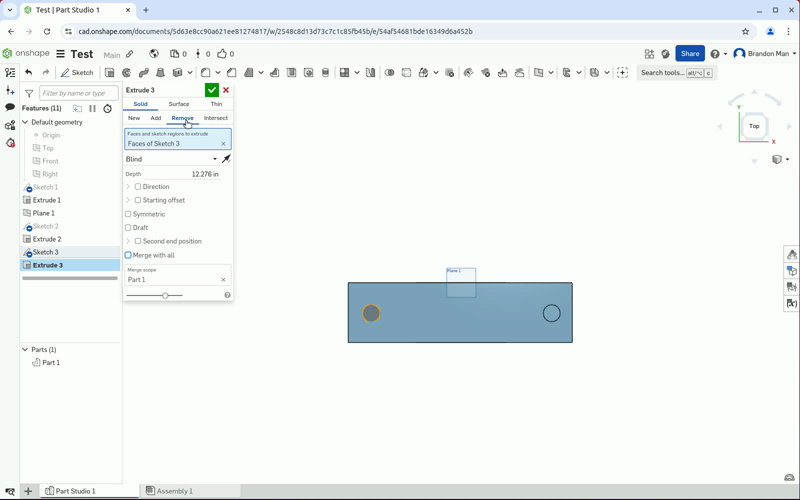
key(space)
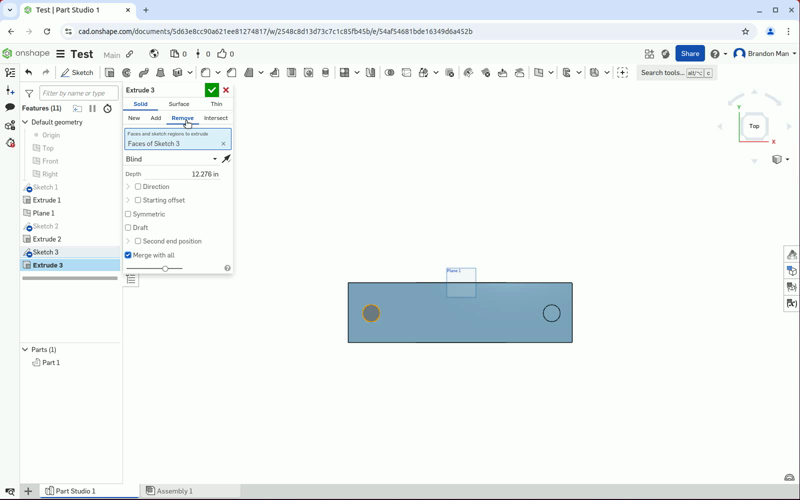
key(enter)
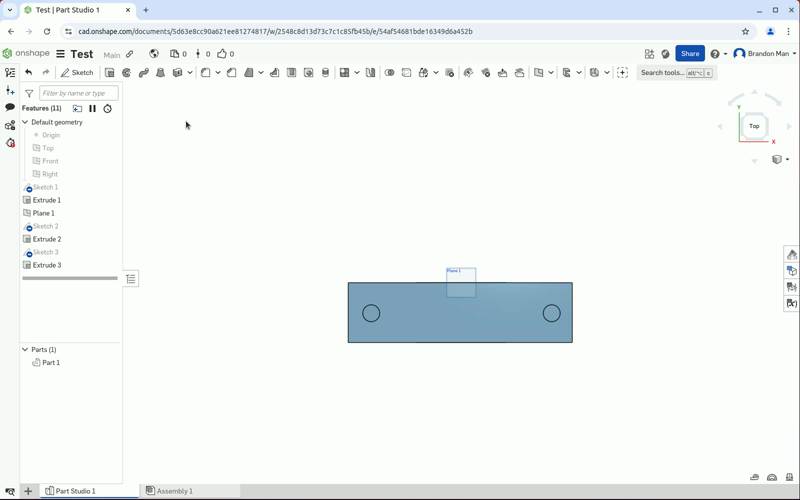
key(shift+h)
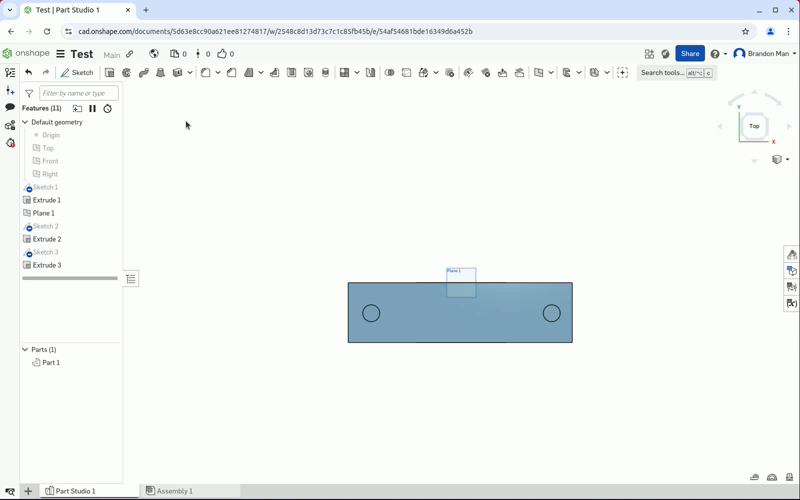
key(shift+h)
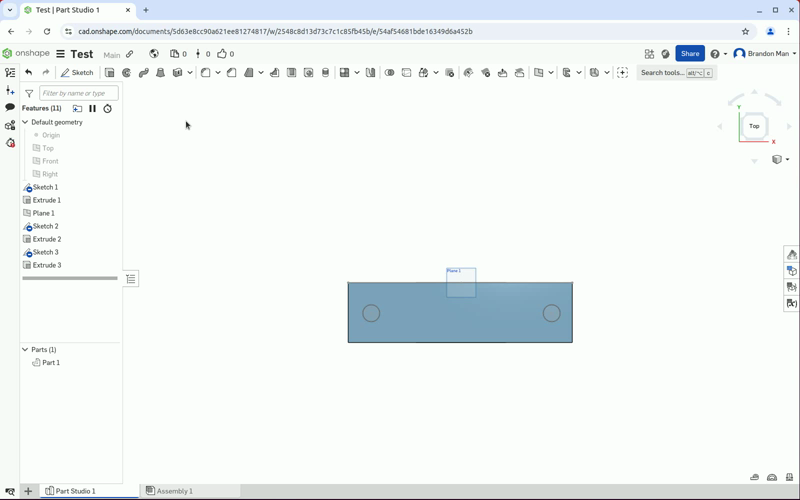
key(shift+7)
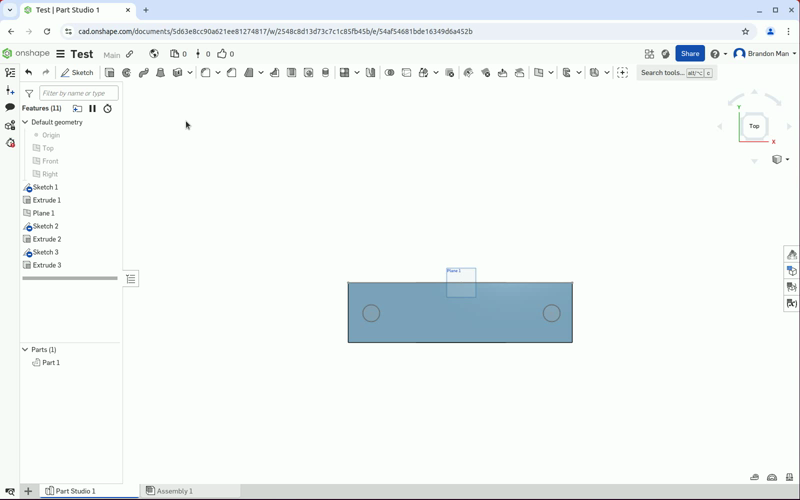
key(up, 3)
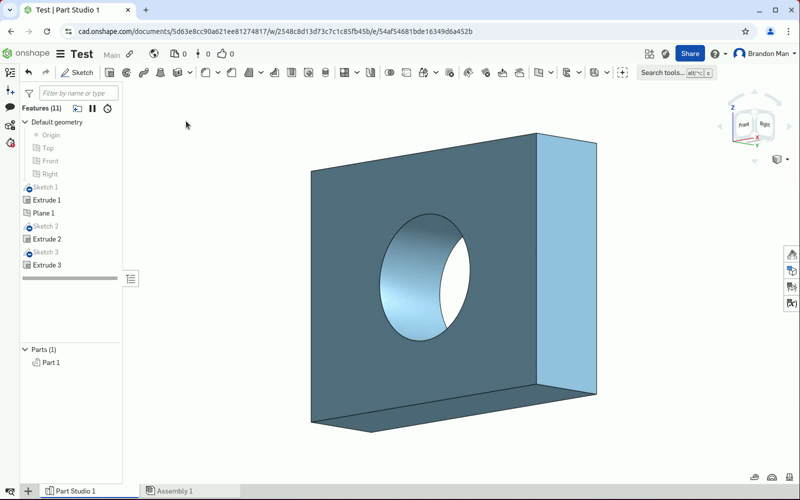
key(left, 3)
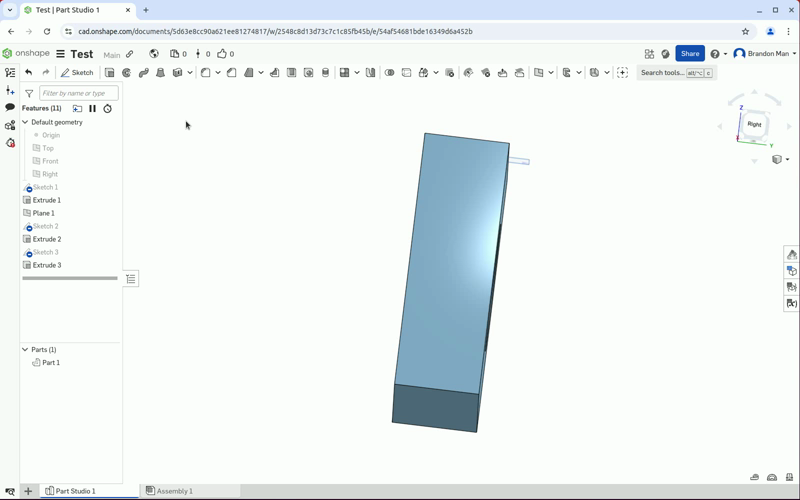
key(right, 3)
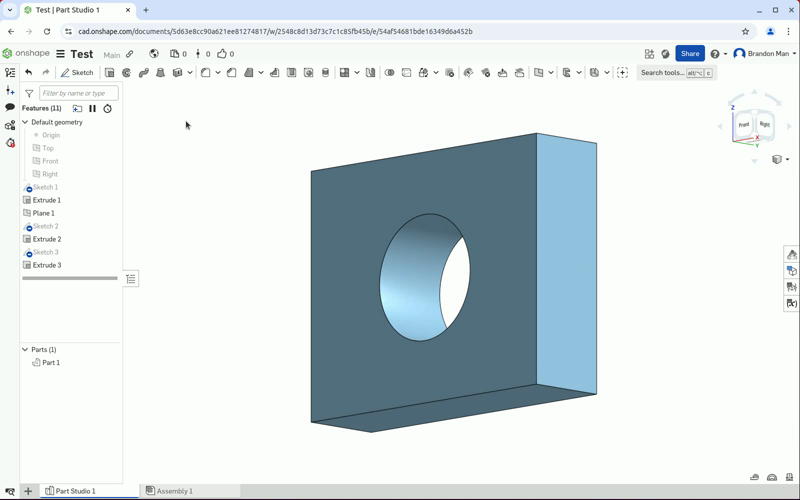
key(down, 3)
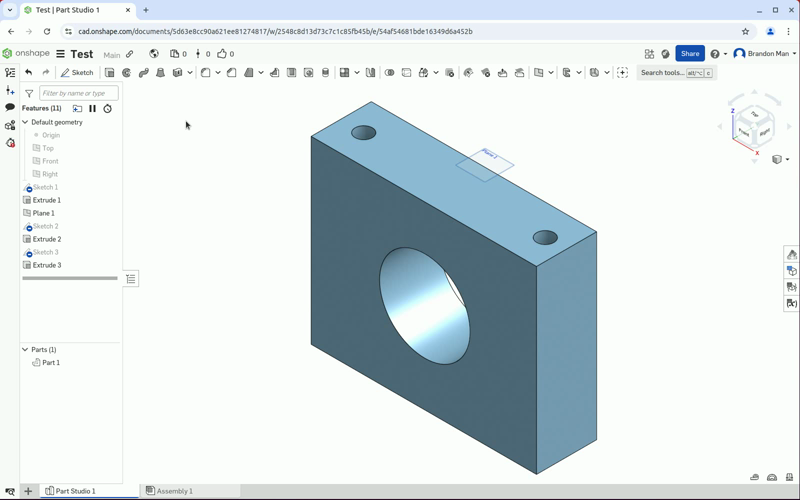
mouse_move(73, 189)
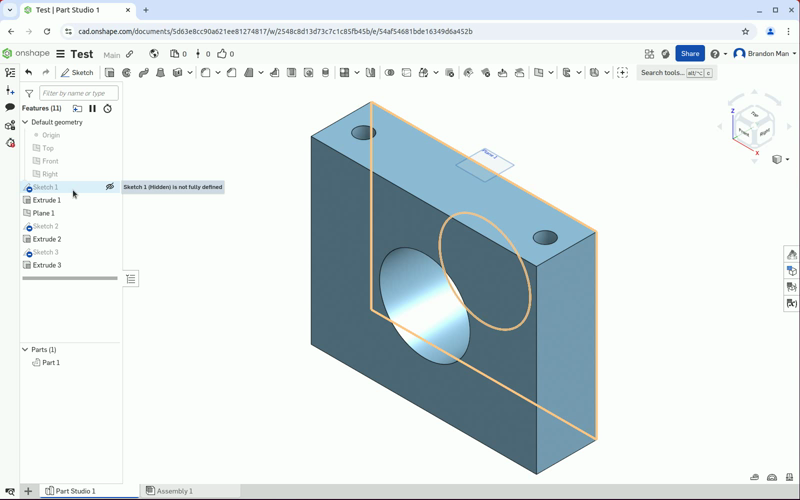
click(73, 189)